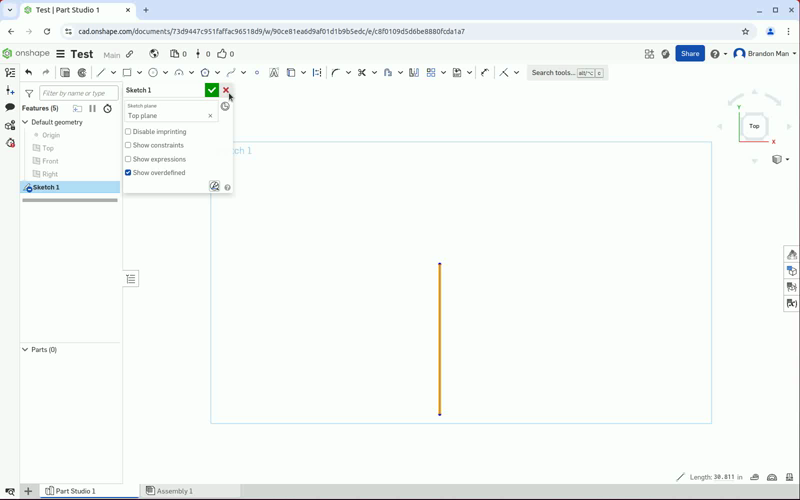
key(shift+h)
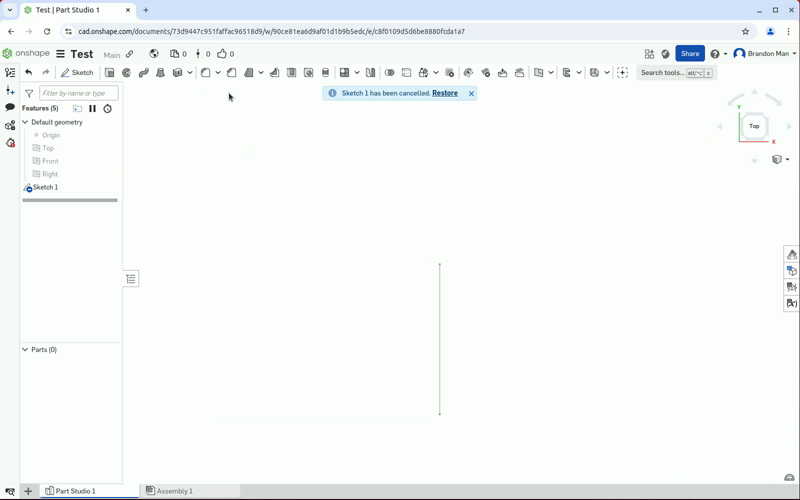
key(shift+s)
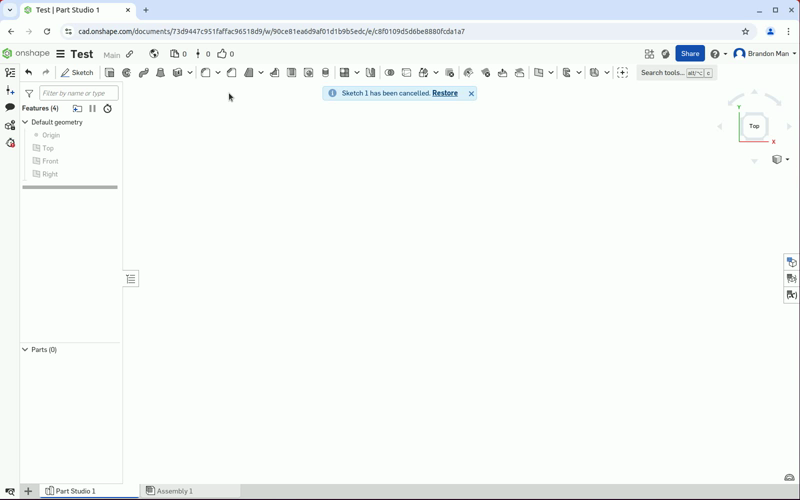
mouse_move(73, 150)
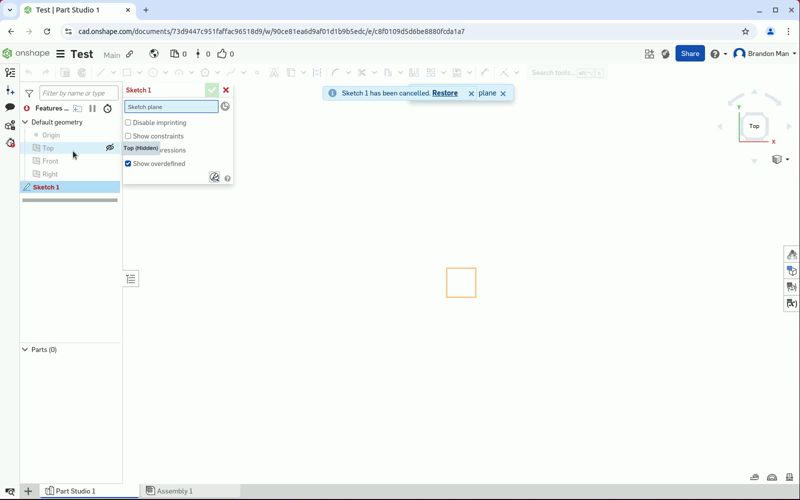
click(73, 150)
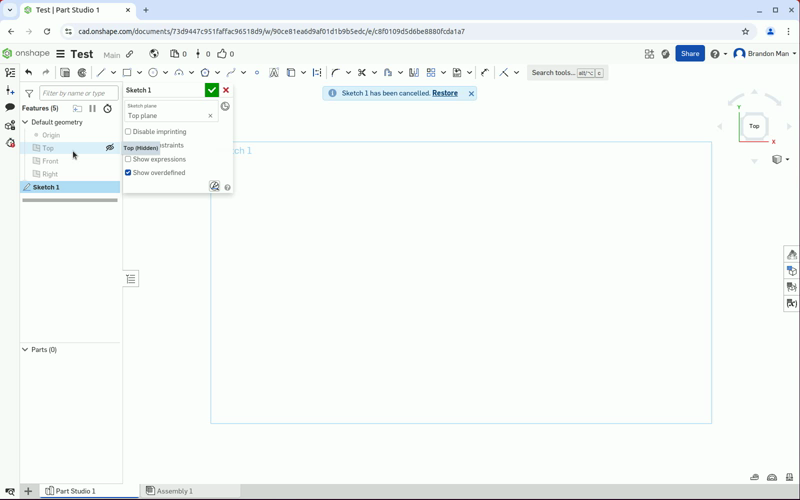
mouse_move(73, 352)
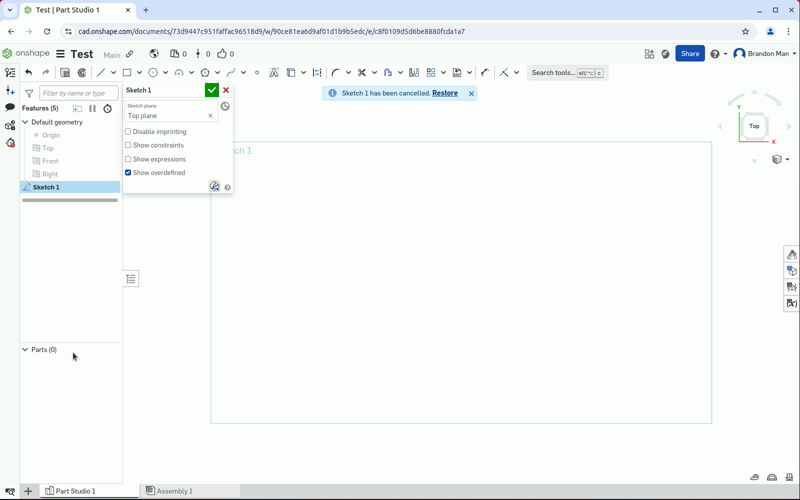
key(y)
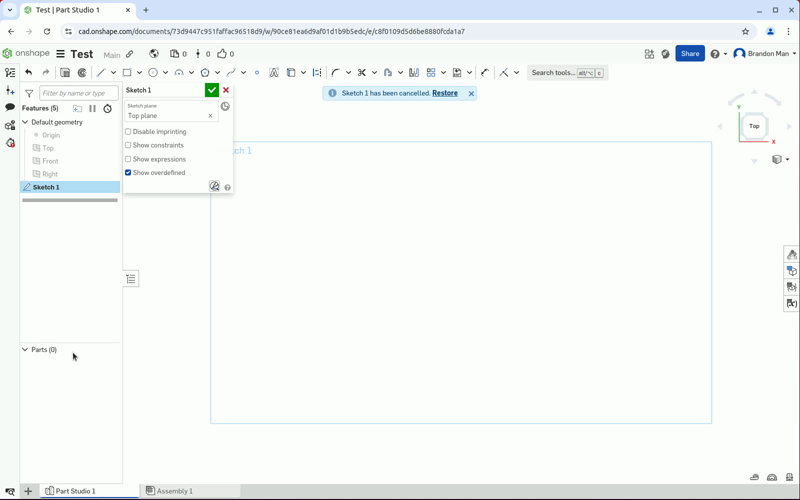
key(c)
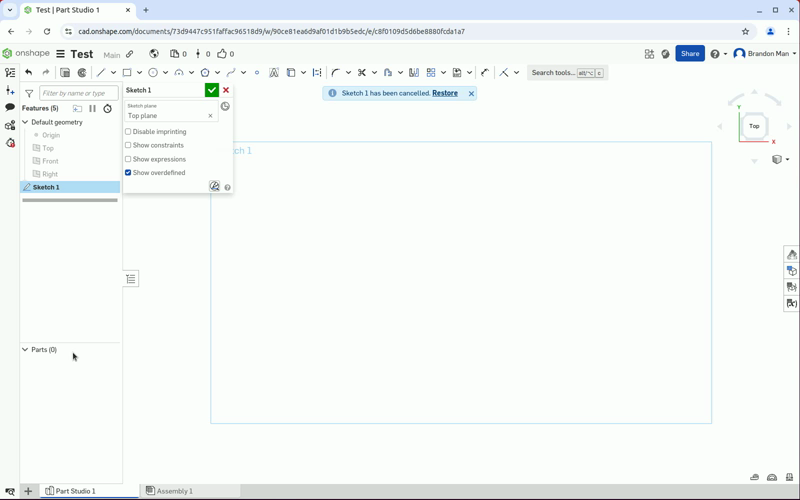
key_down(shift)
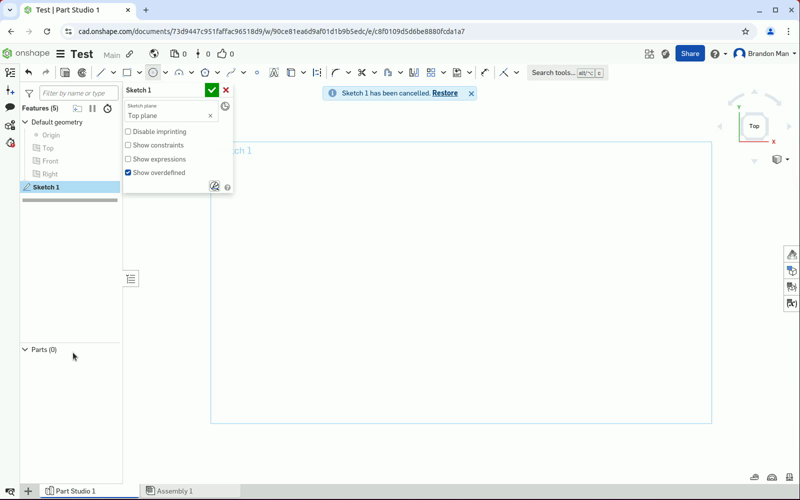
mouse_move(461, 282)
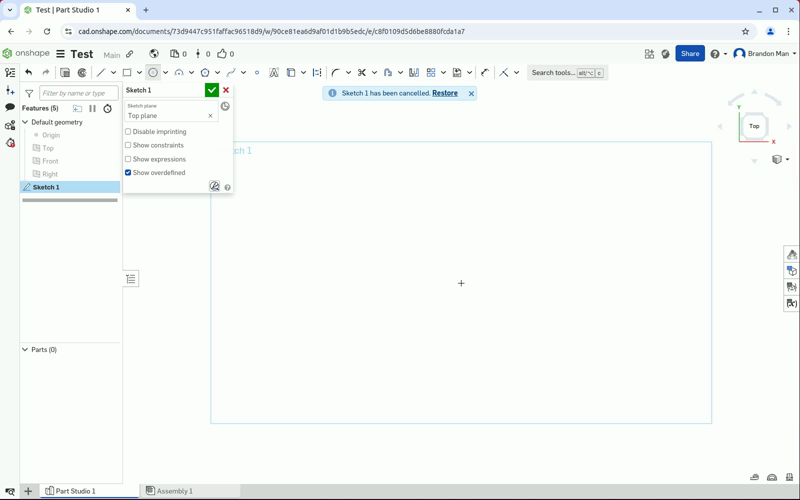
click(461, 282)
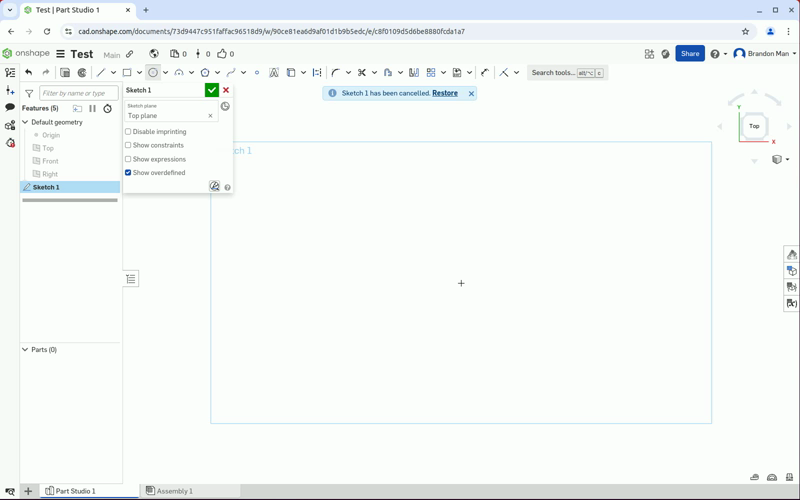
key_up(shift)
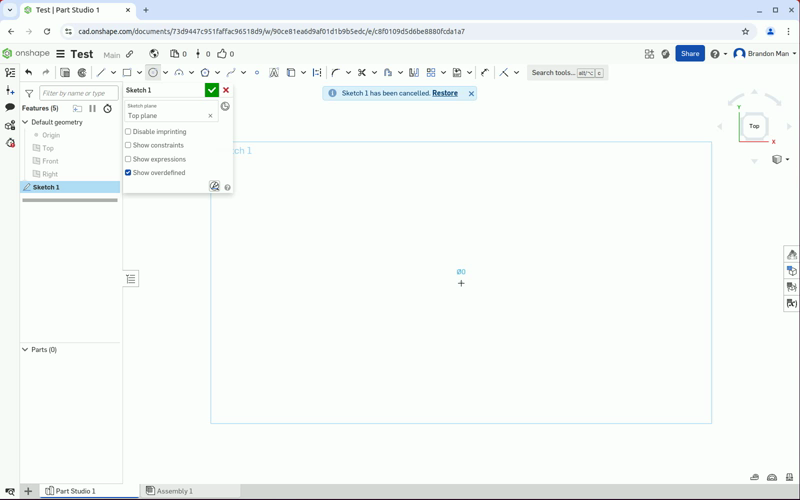
mouse_move(487, 282)
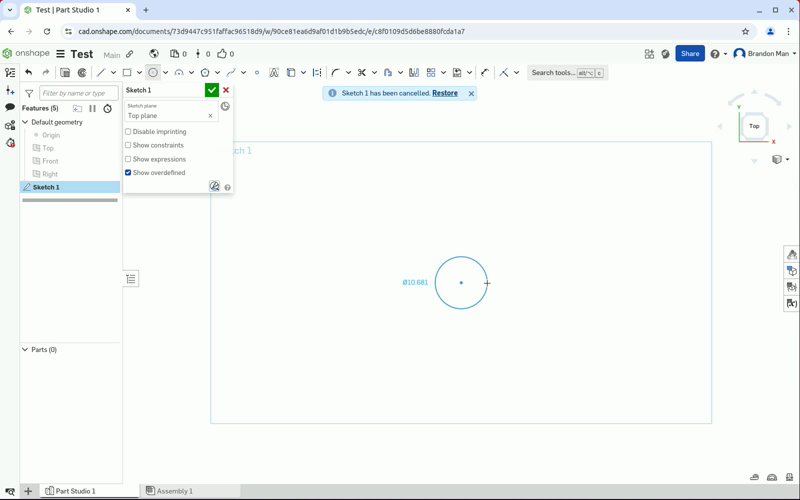
click(487, 282)
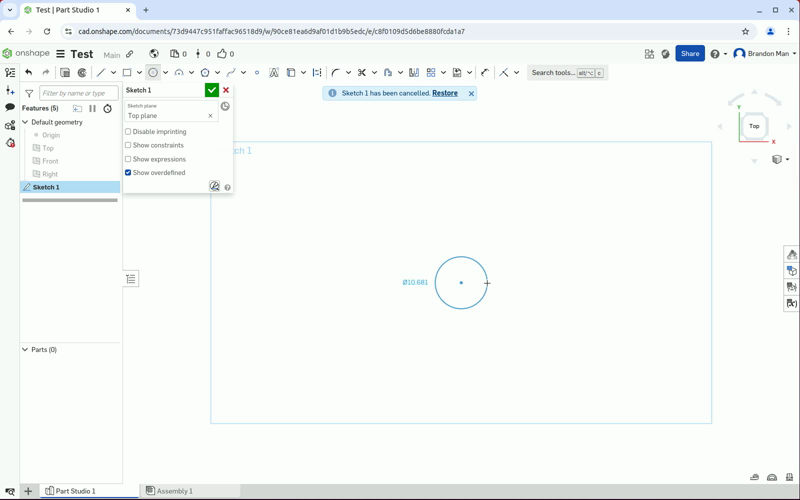
key(esc)
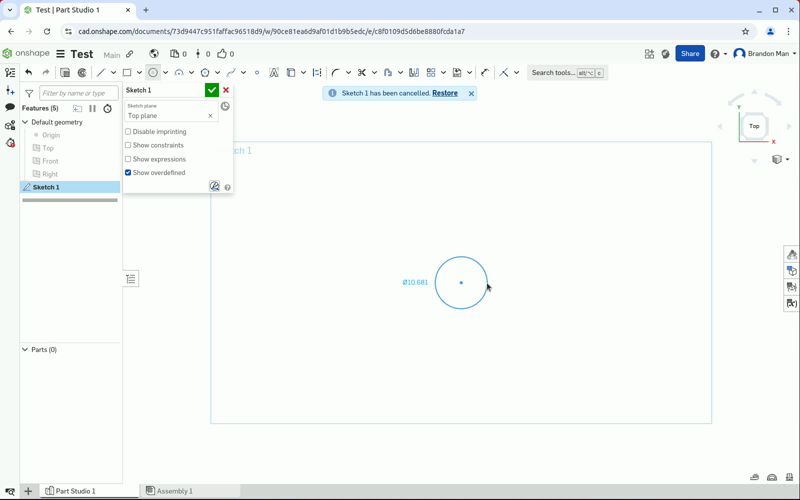
key(c)
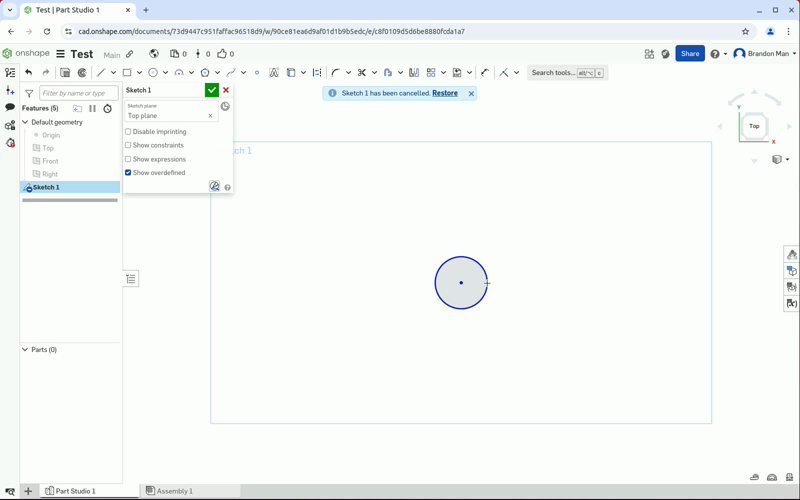
key_down(shift)
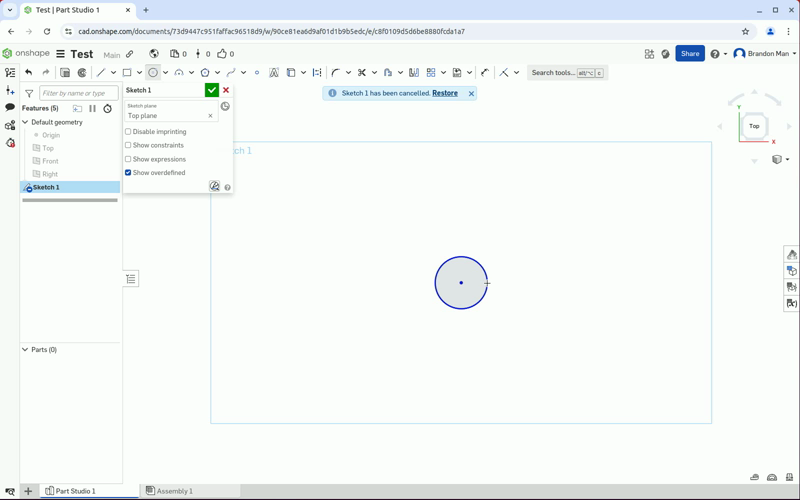
mouse_move(461, 282)
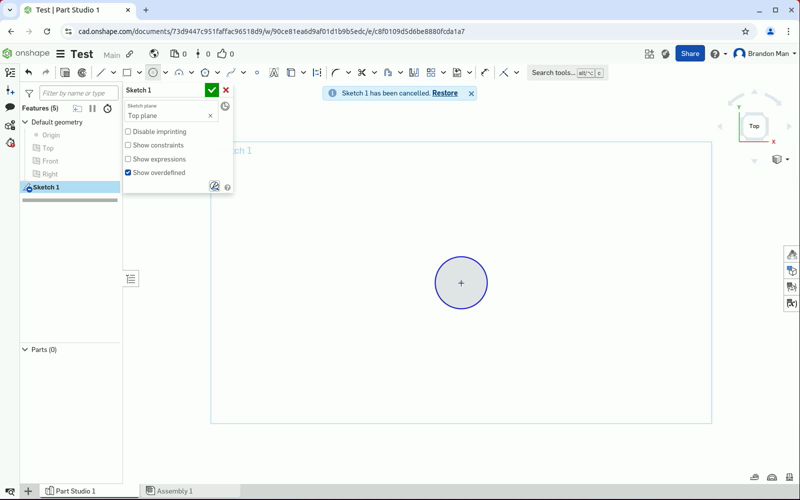
click(461, 282)
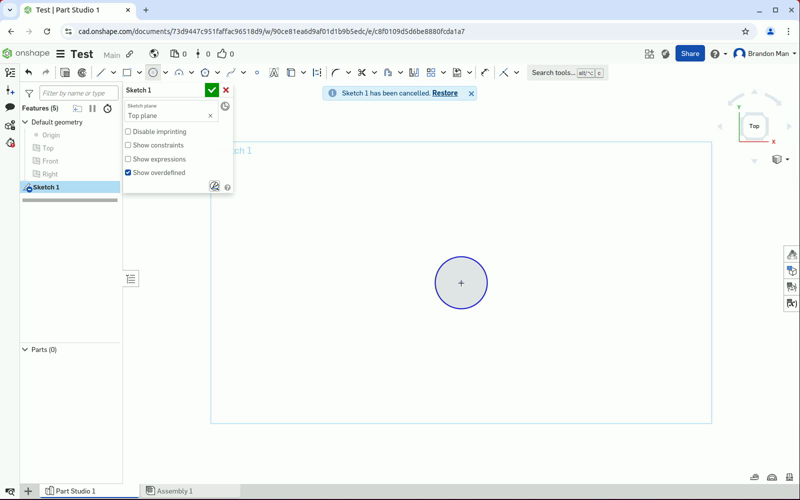
key_up(shift)
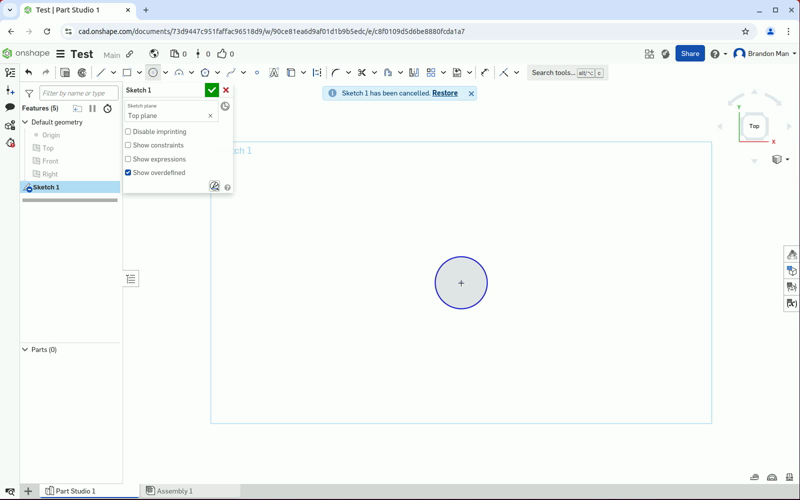
mouse_move(469, 282)
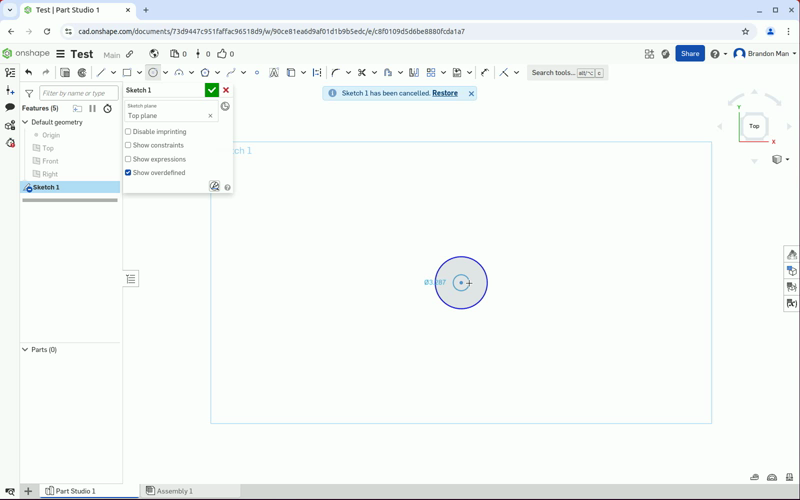
click(469, 282)
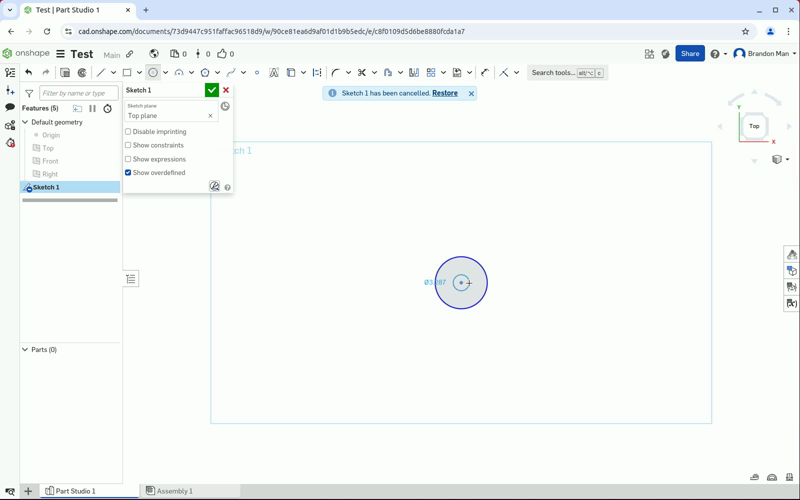
key(esc)
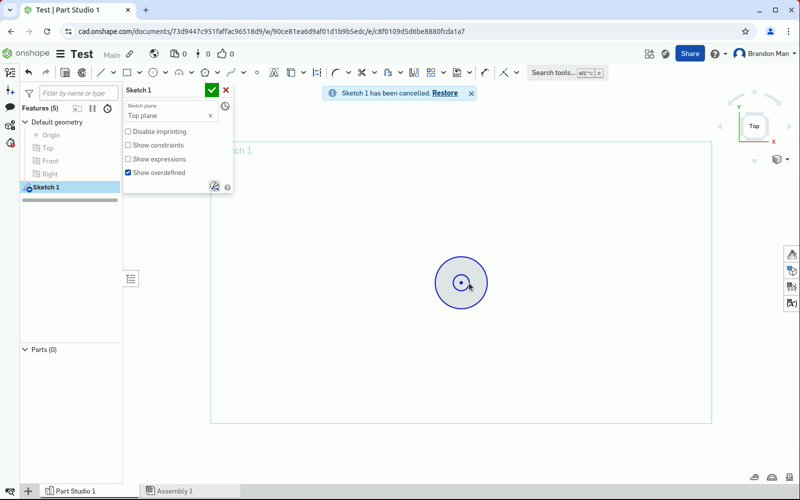
mouse_move(460, 266)
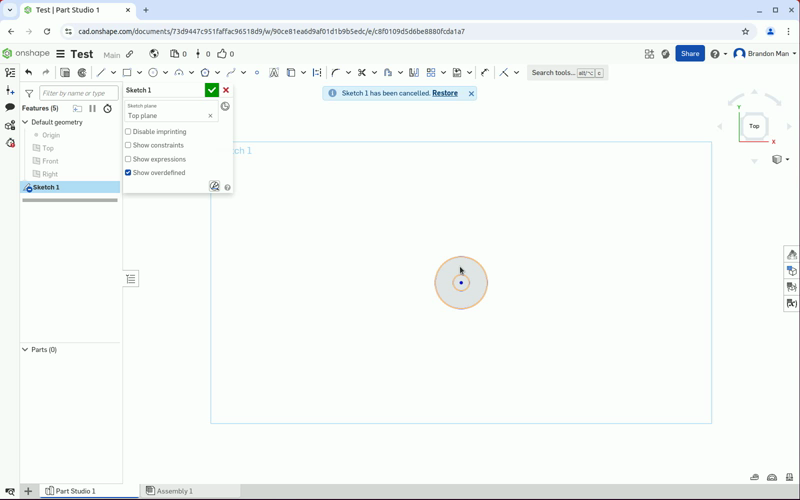
click(460, 266)
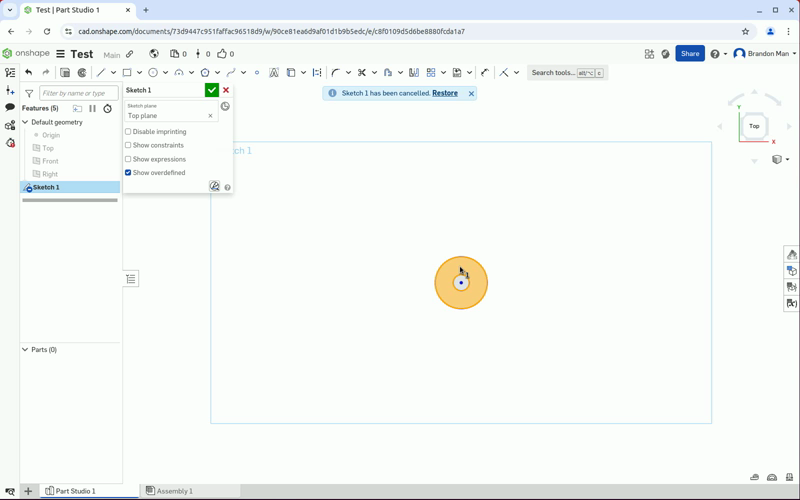
mouse_move(73, 352)
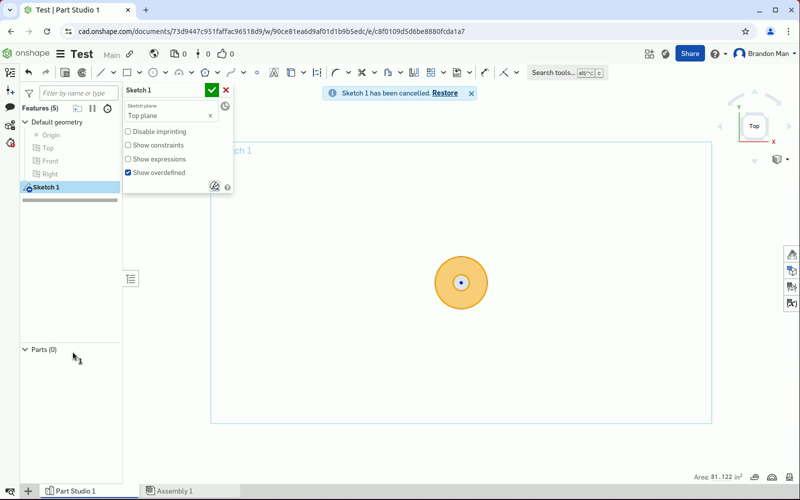
key(shift+y)
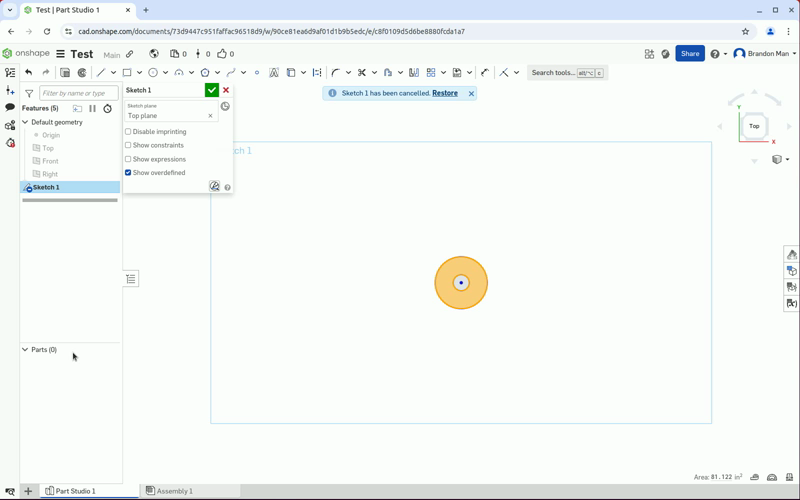
key(shift+e)
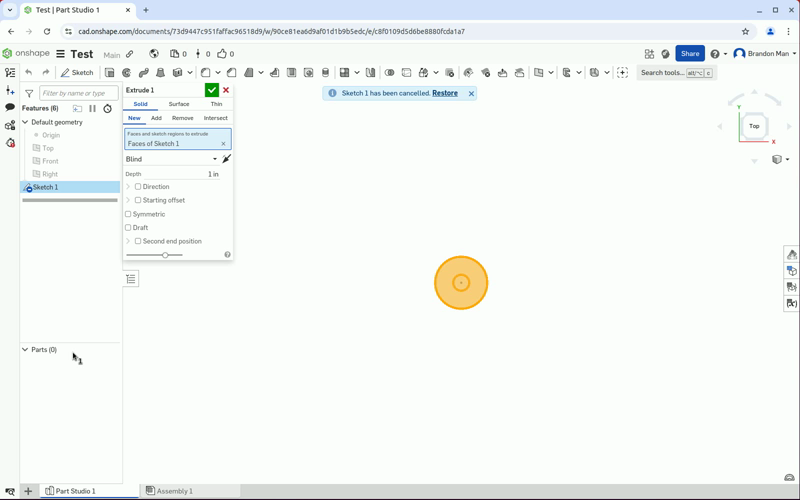
mouse_move(143, 106)
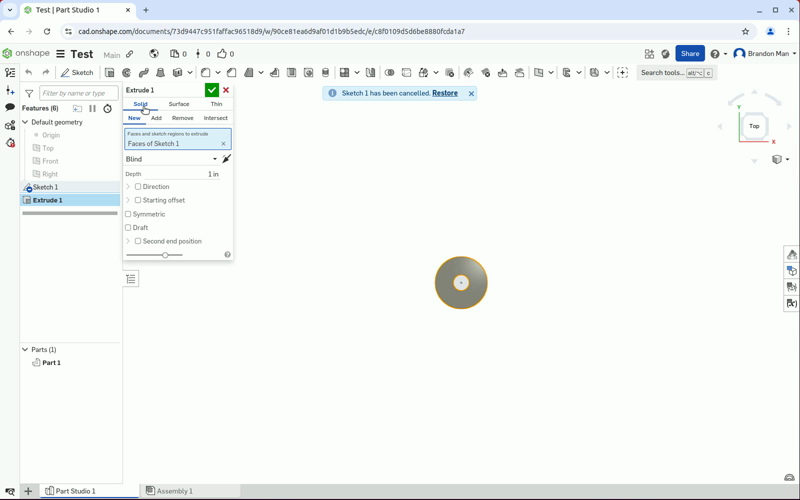
click(143, 106)
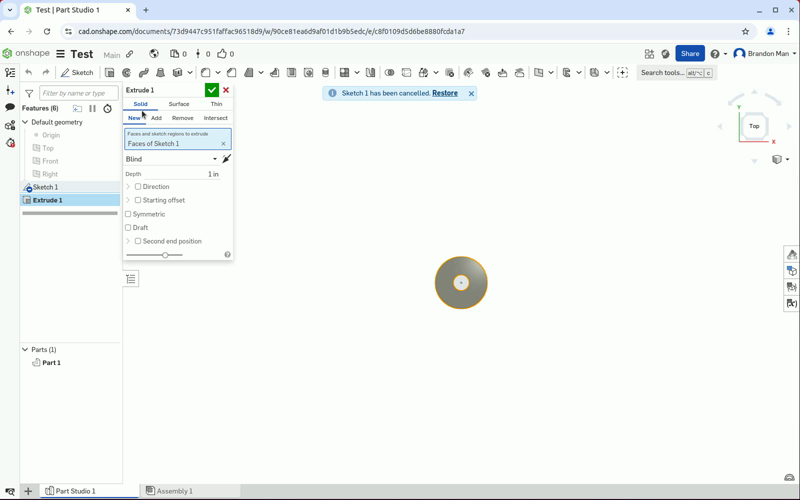
mouse_move(137, 120)
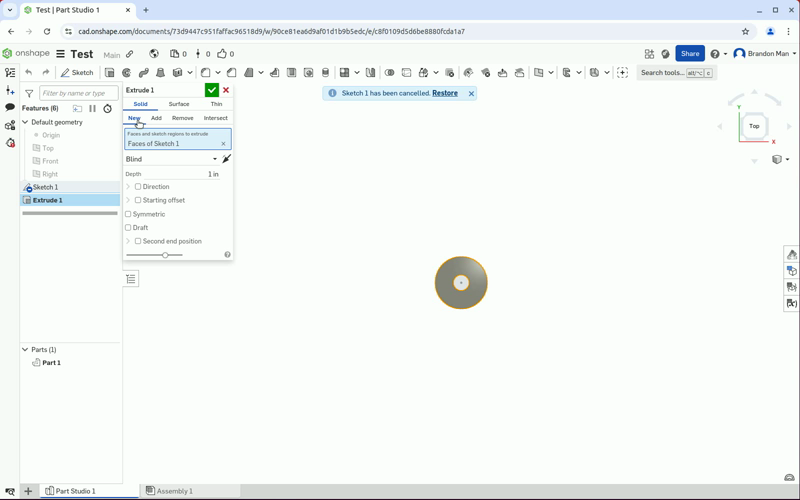
click(137, 120)
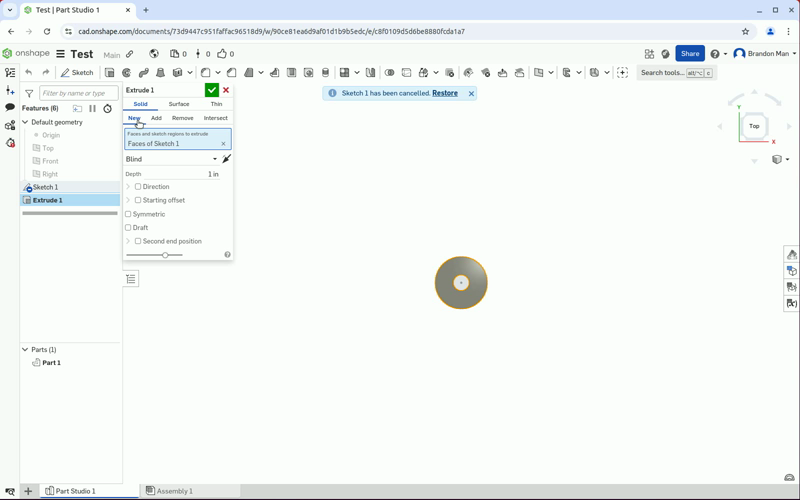
key(tab, 4)
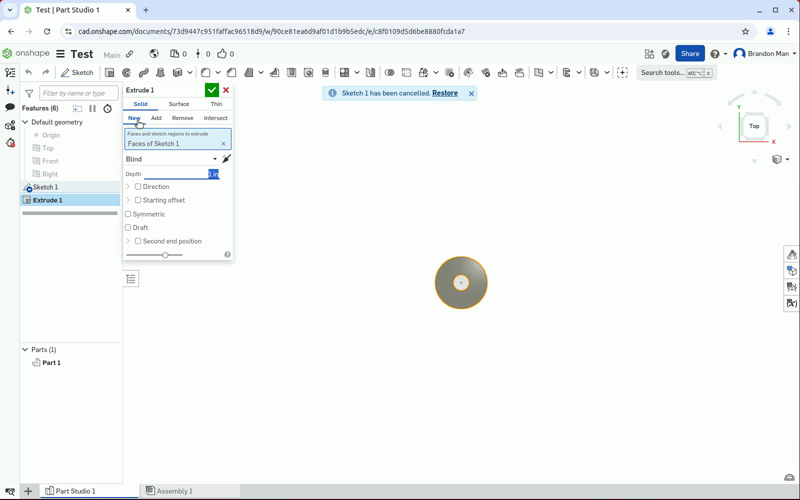
text(12.998)
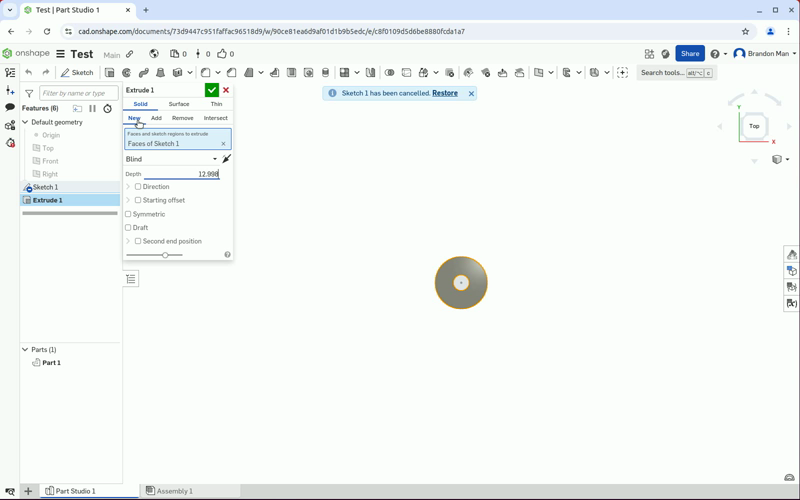
key(enter)
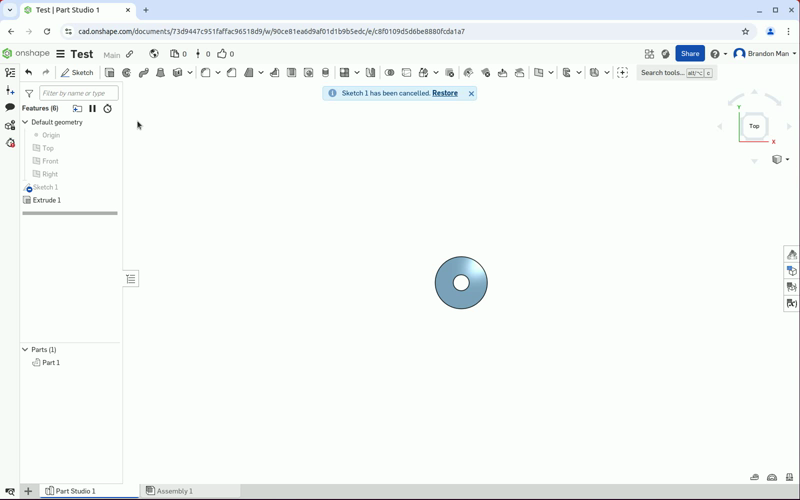
key(shift+h)
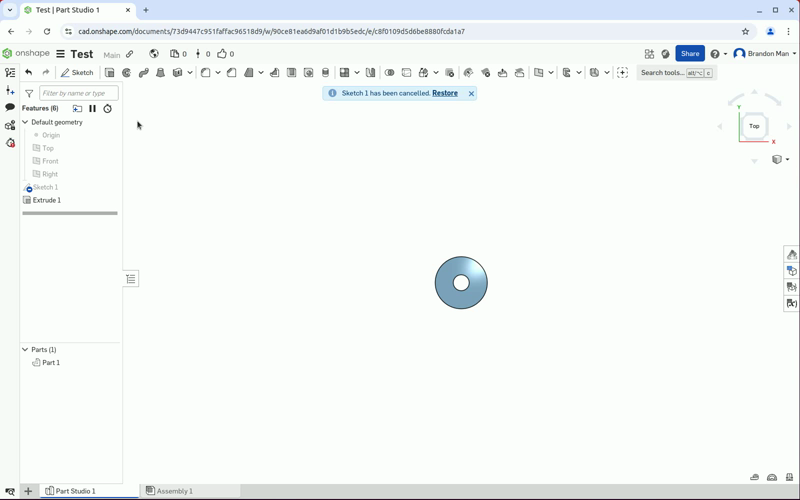
key(shift+h)
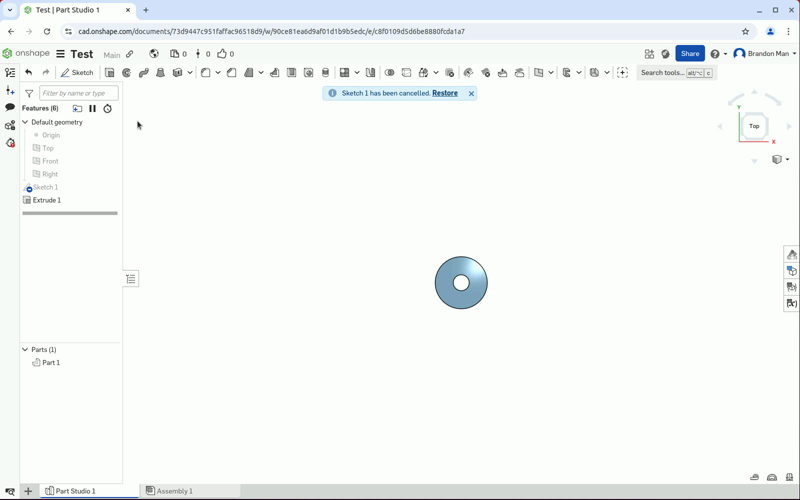
mouse_move(73, 189)
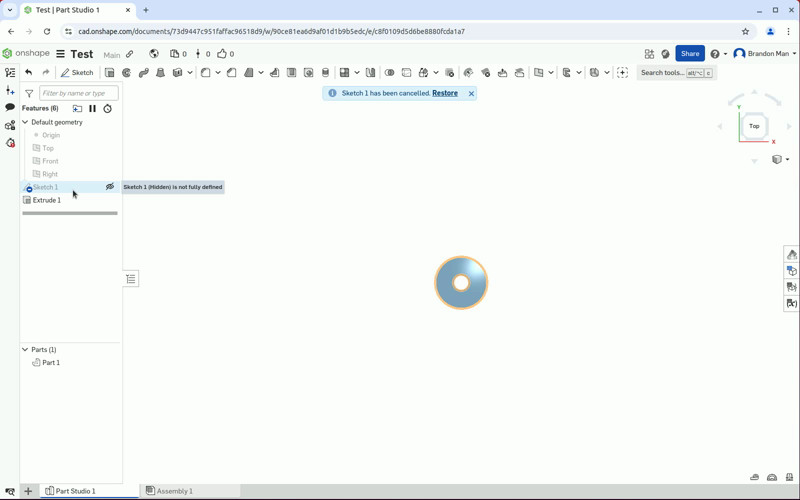
click(73, 189)
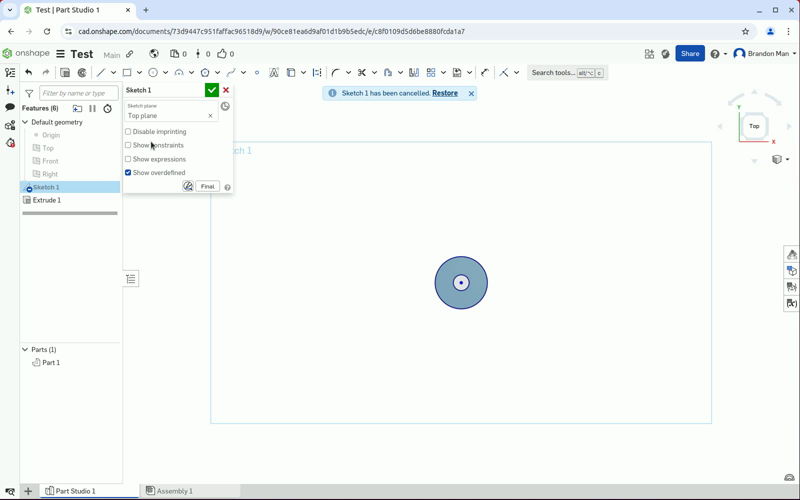
mouse_move(229, 92)
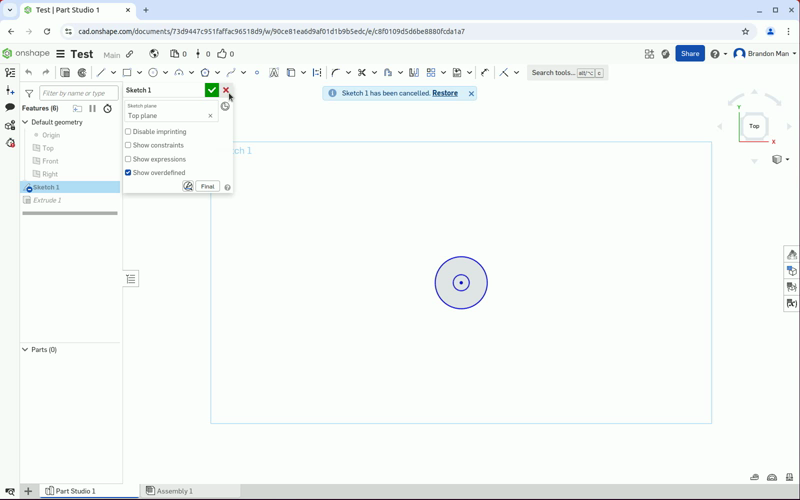
click(229, 92)
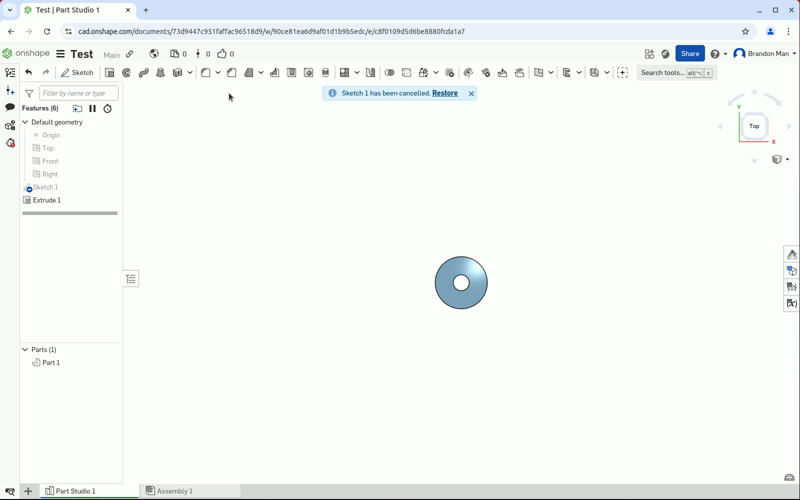
mouse_move(541, 75)
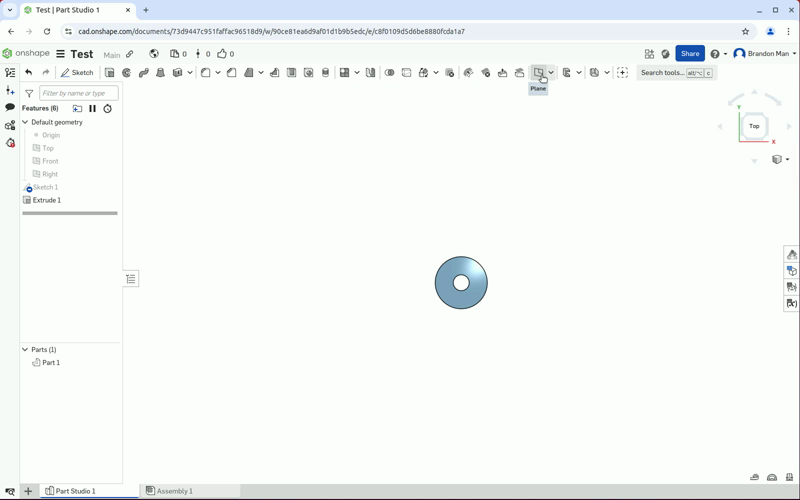
click(541, 75)
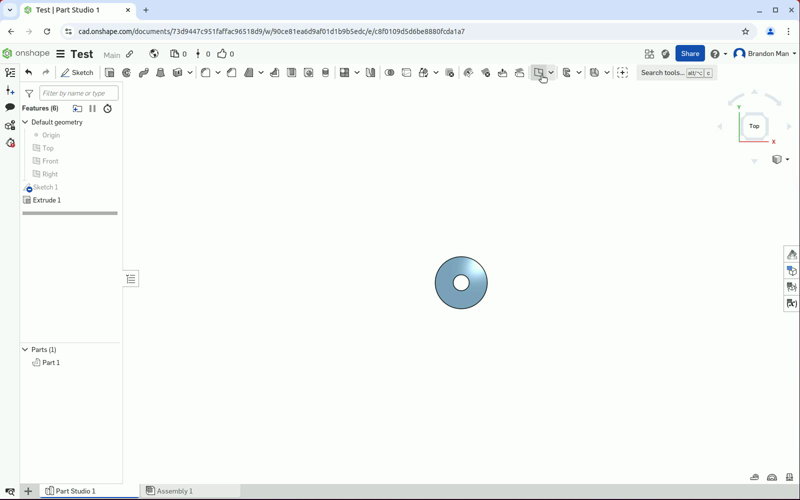
mouse_move(73, 150)
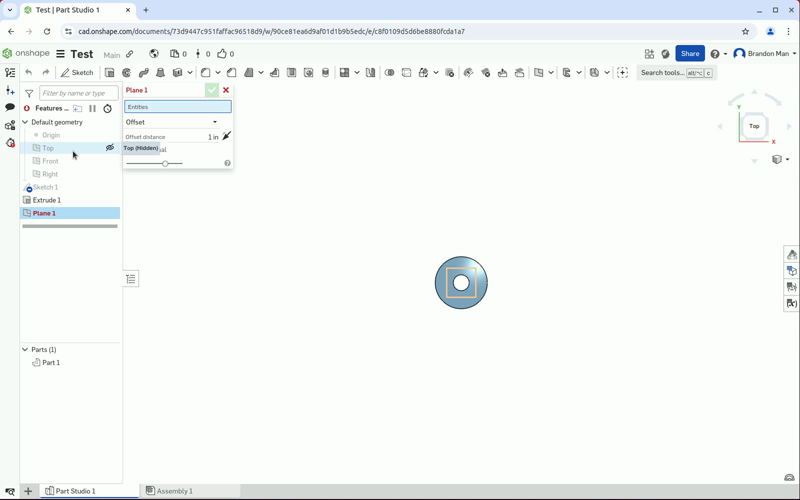
click(73, 150)
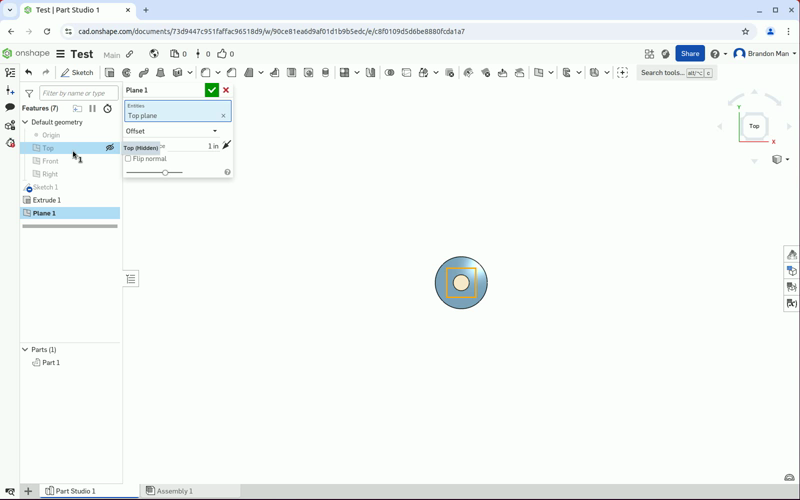
key(tab, 2)
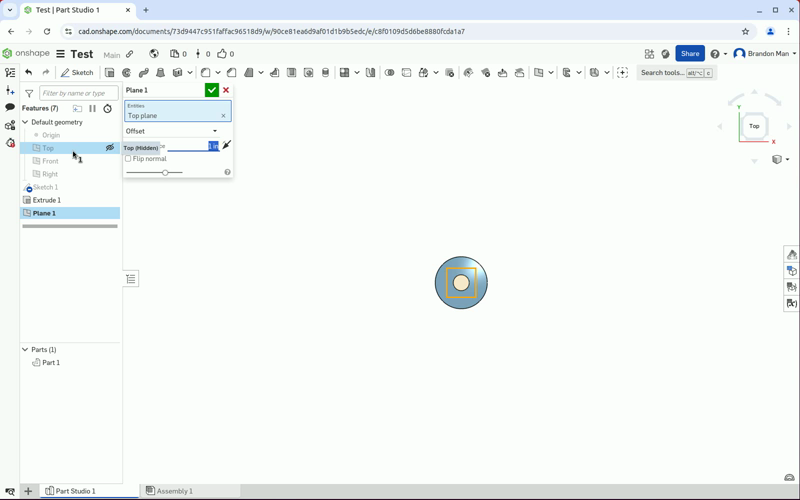
text(13.002)
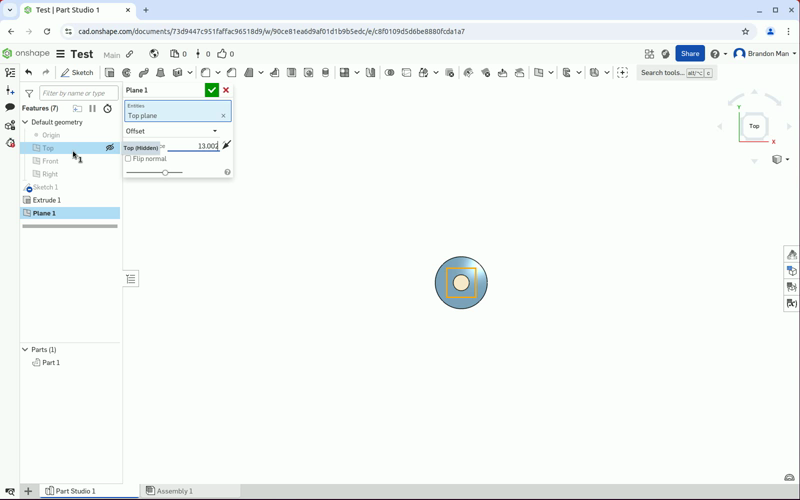
key(enter, 2)
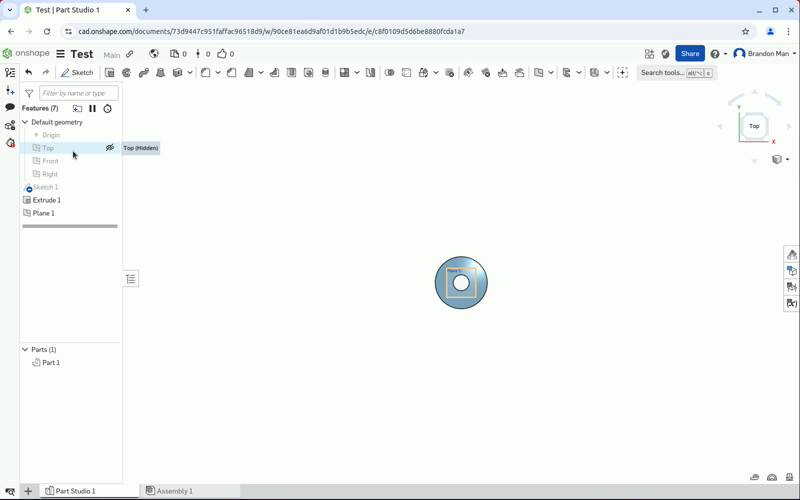
key(shift+s)
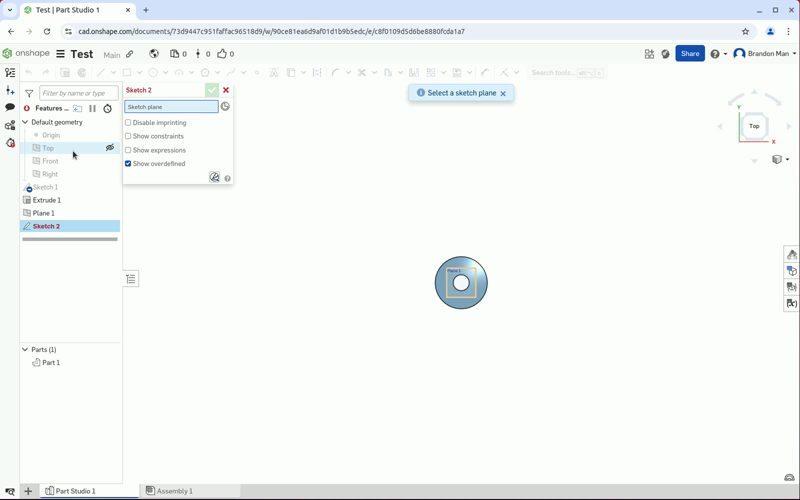
mouse_move(73, 215)
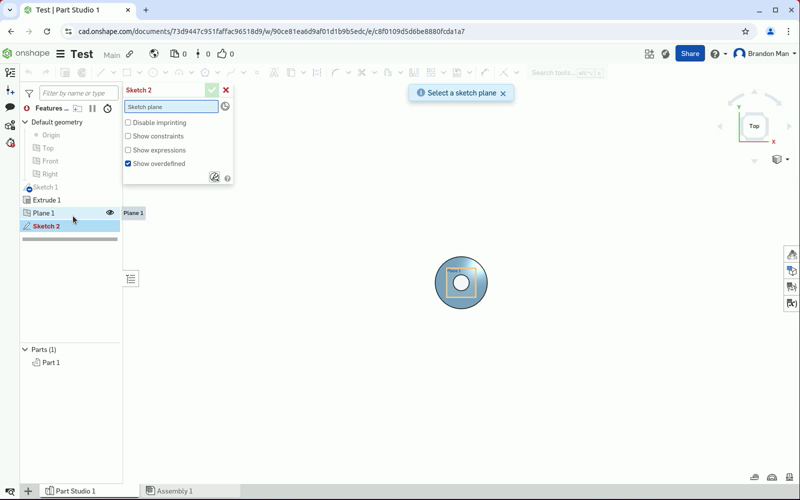
click(73, 215)
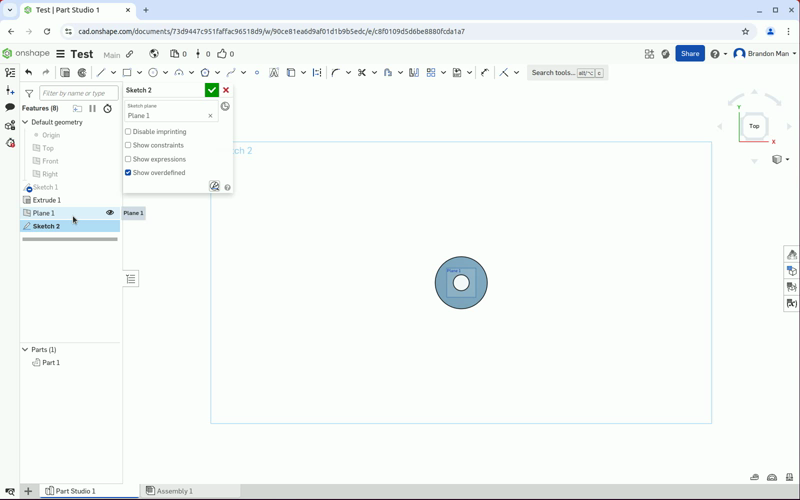
mouse_move(73, 352)
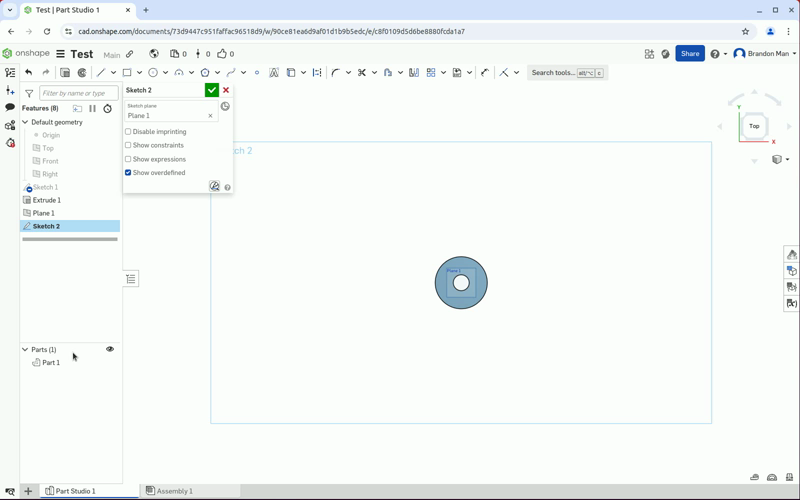
key(y)
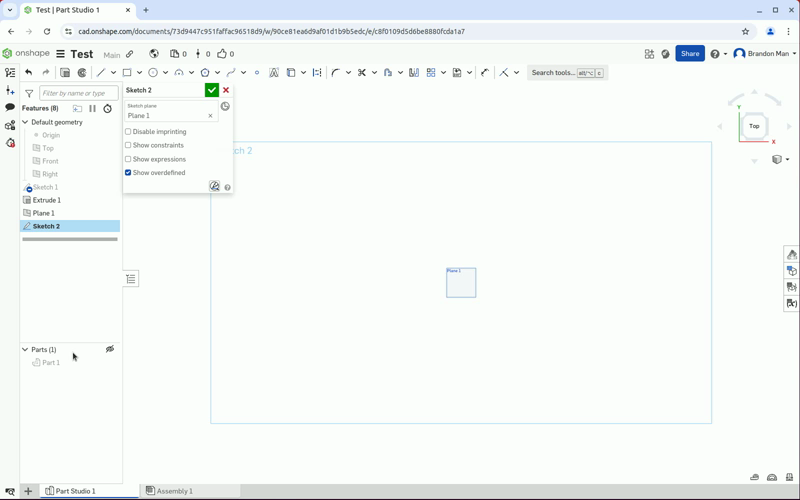
key(c)
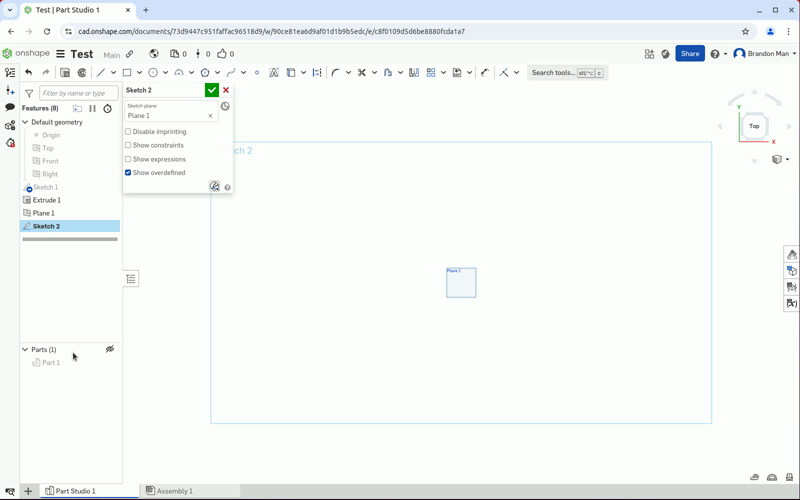
key_down(shift)
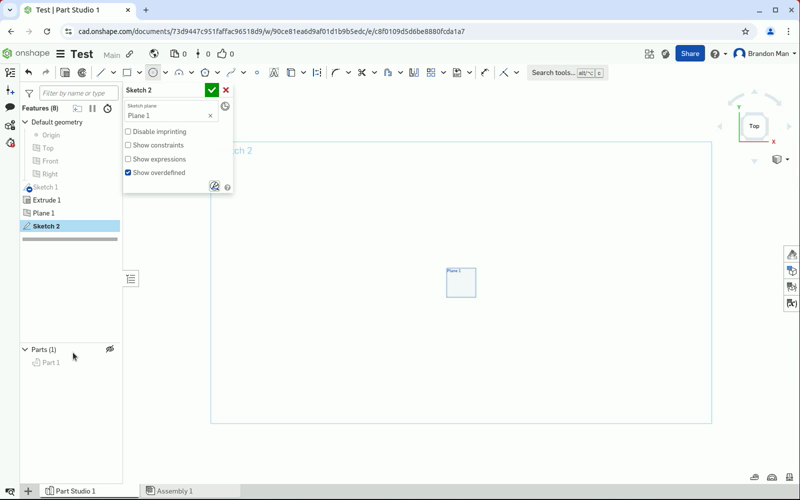
mouse_move(461, 282)
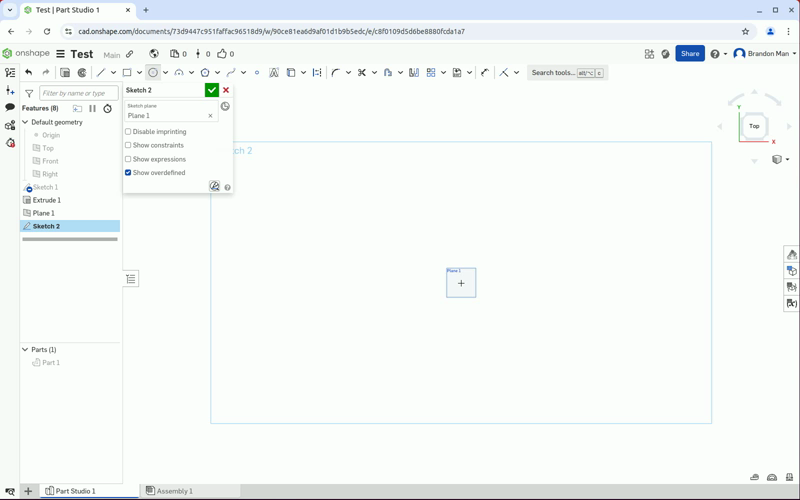
click(461, 282)
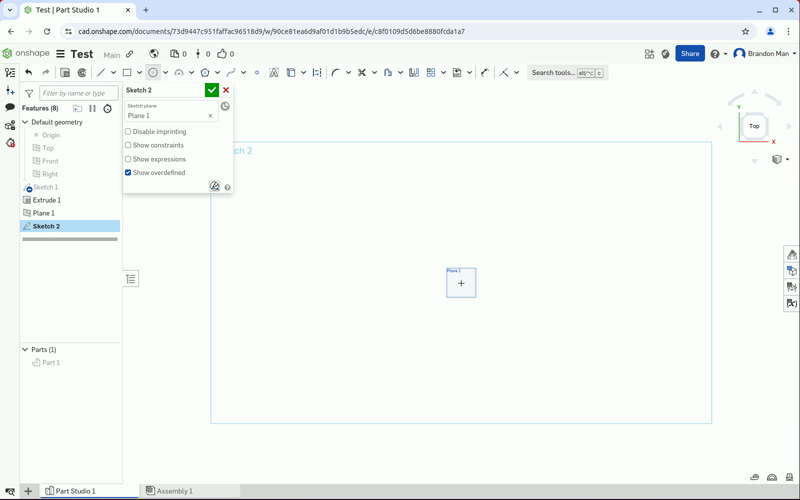
key_up(shift)
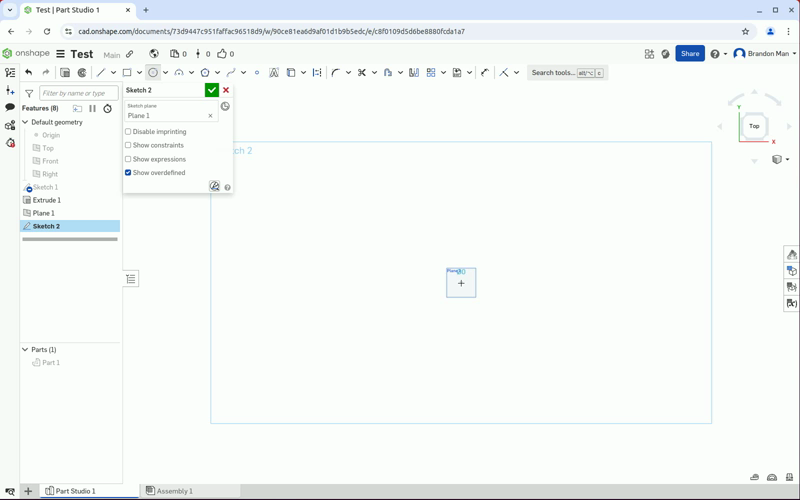
mouse_move(487, 282)
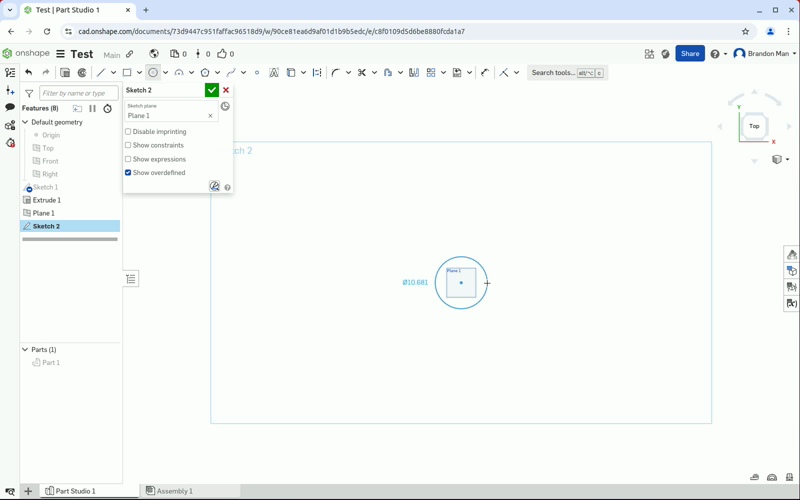
click(487, 282)
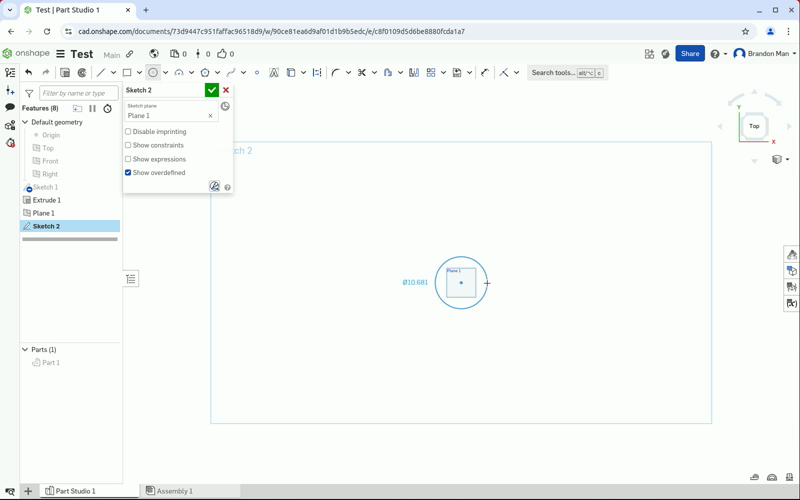
key(esc)
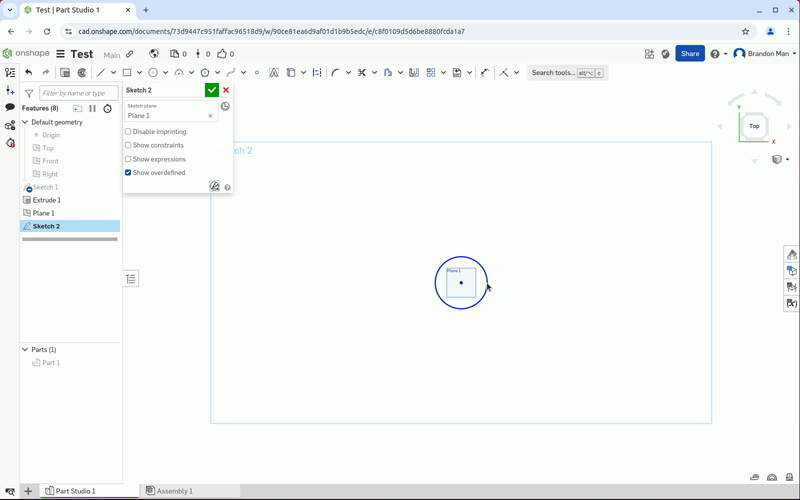
key(c)
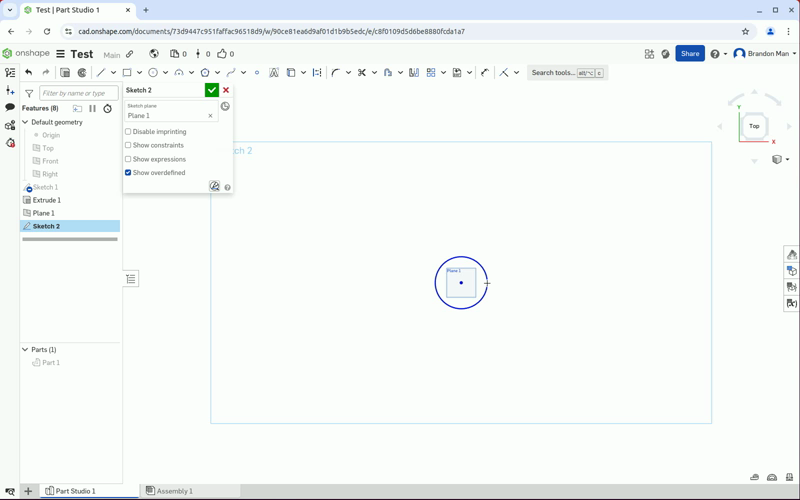
key_down(shift)
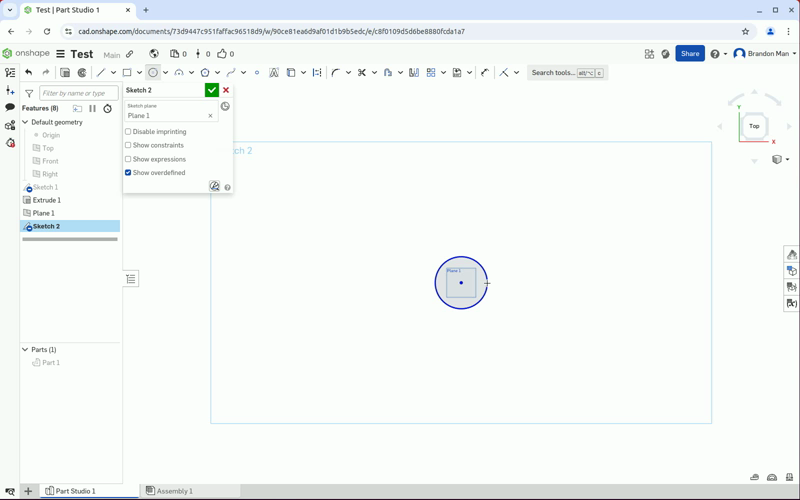
mouse_move(461, 282)
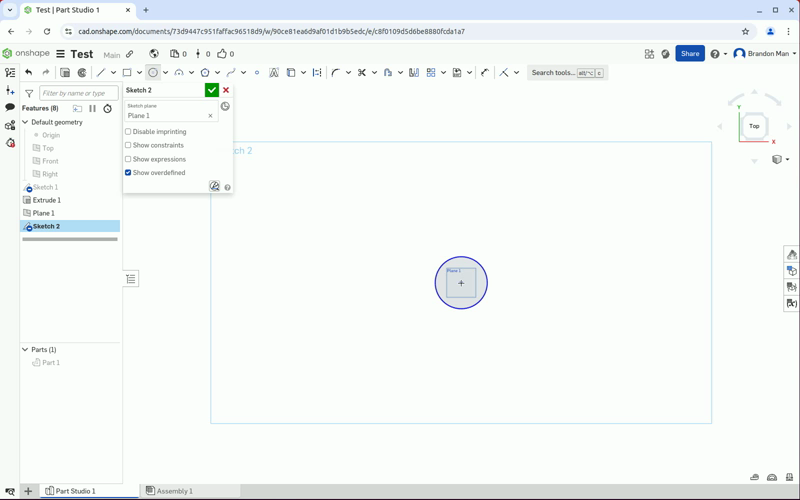
click(461, 282)
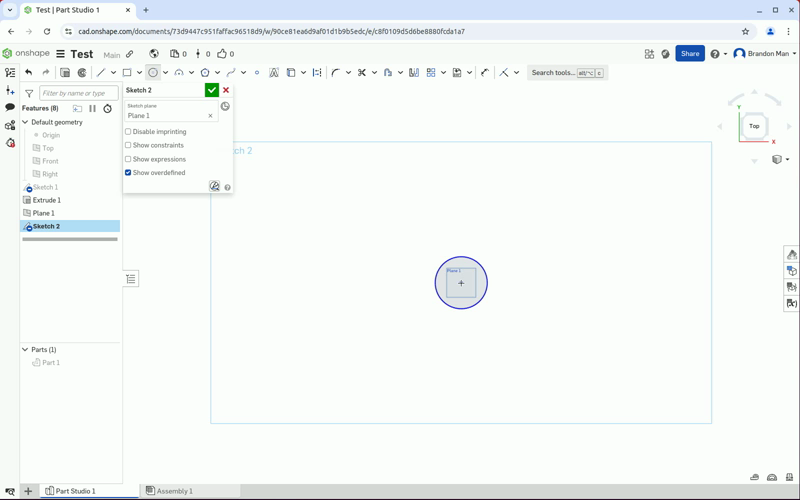
key_up(shift)
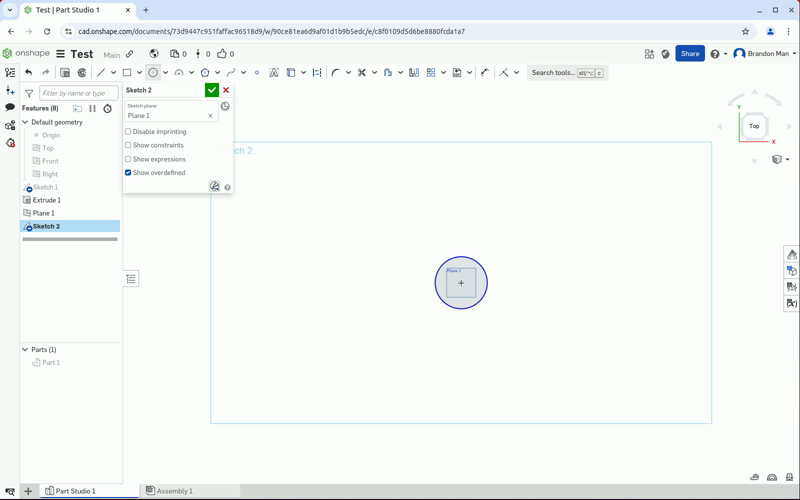
mouse_move(479, 282)
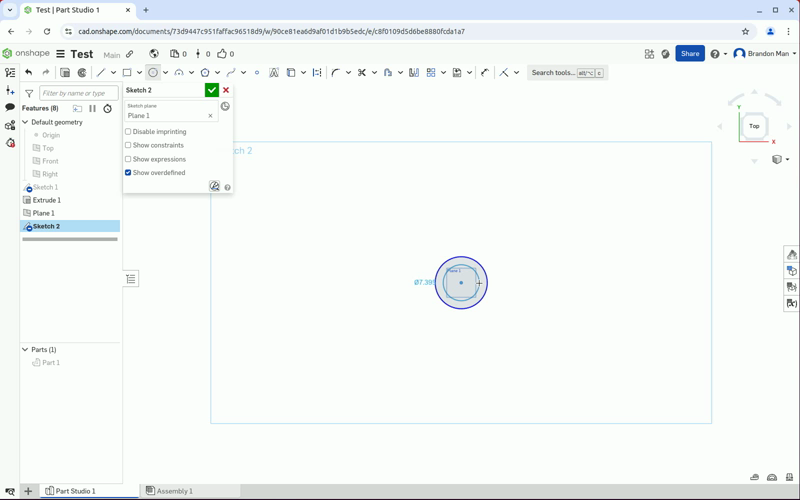
click(479, 282)
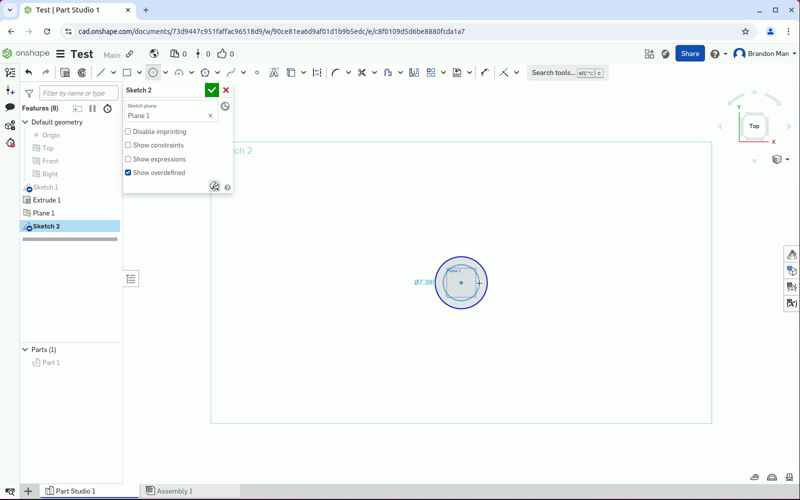
key(esc)
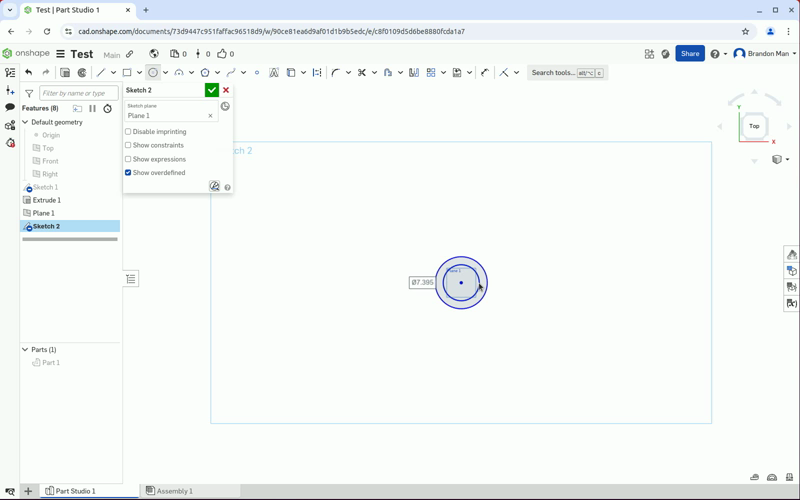
mouse_move(481, 275)
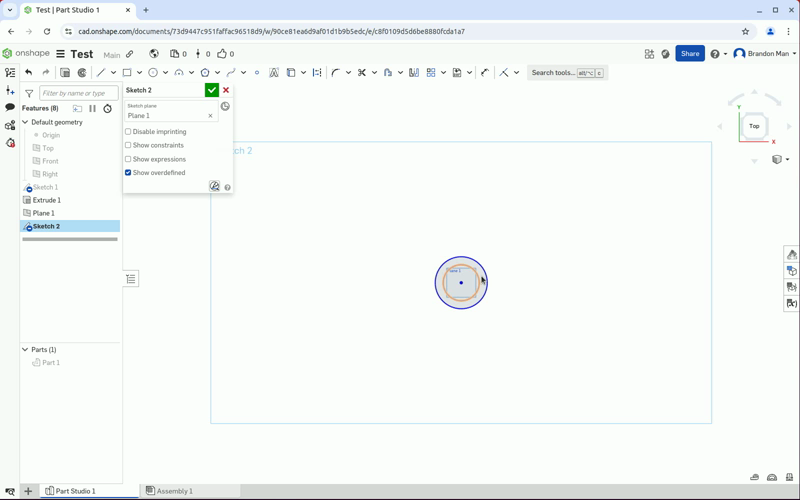
scroll(6)
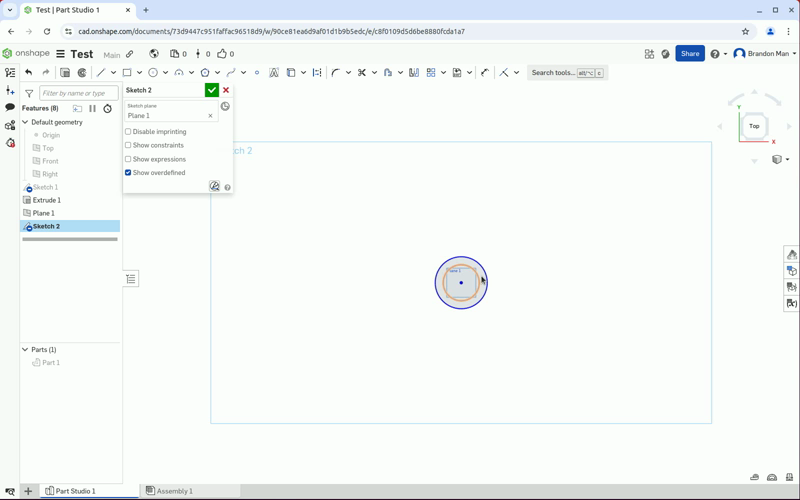
scroll(6)
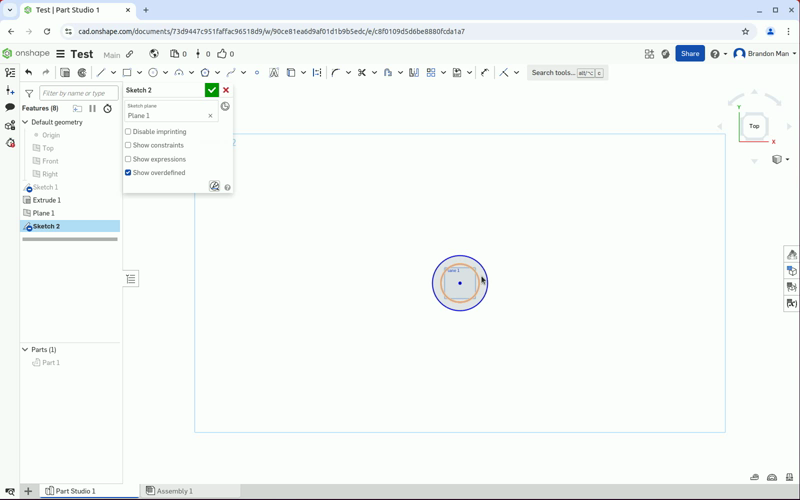
scroll(6)
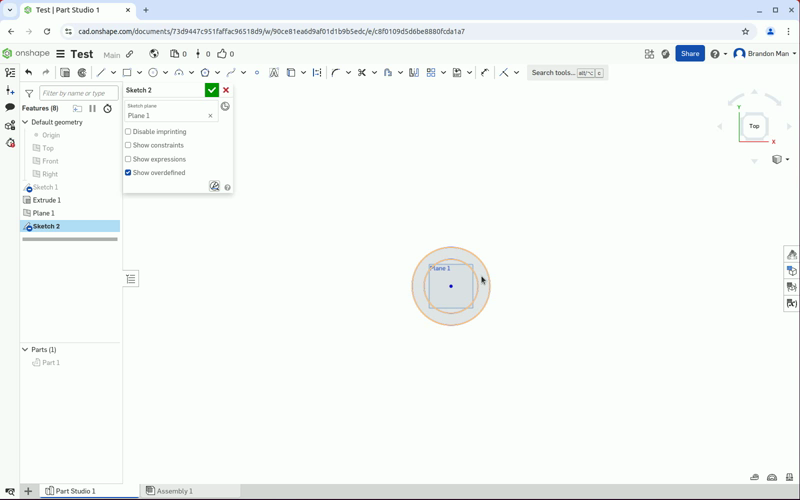
scroll(6)
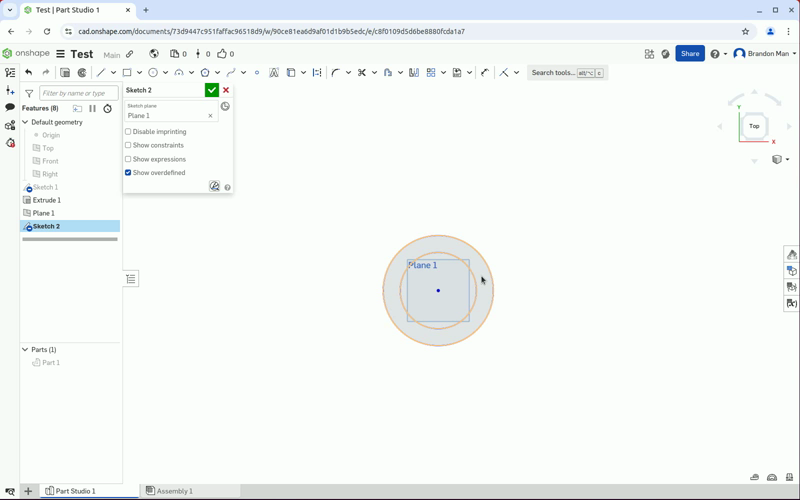
scroll(6)
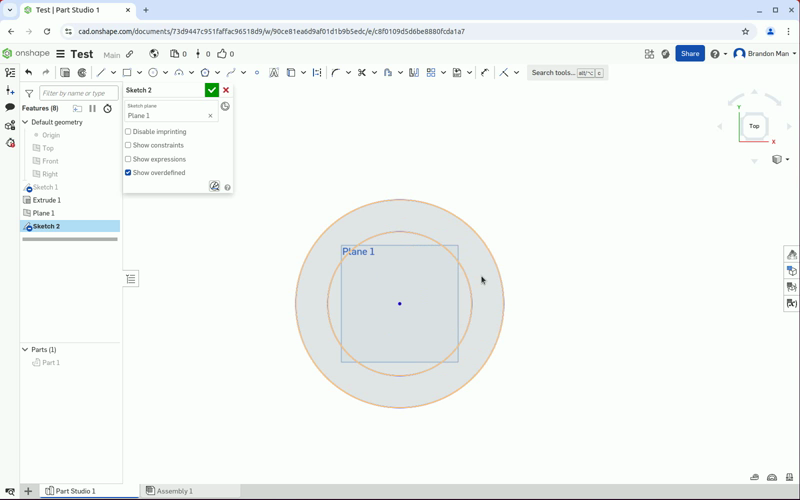
scroll(6)
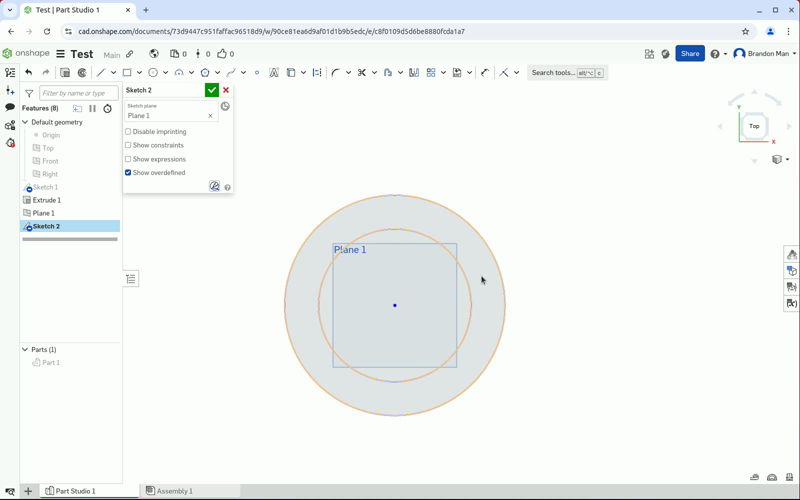
scroll(6)
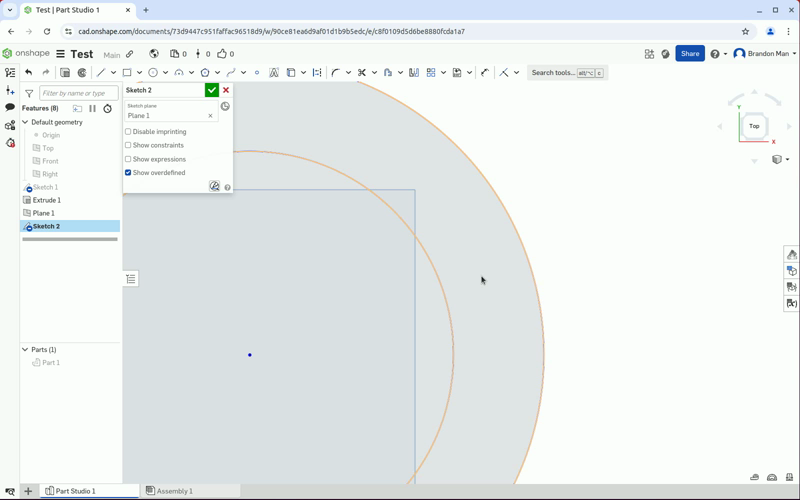
click(481, 275)
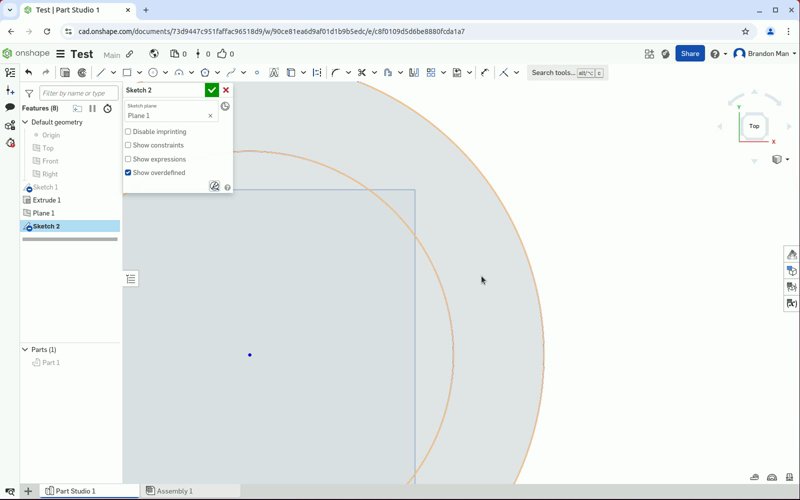
scroll(-6)
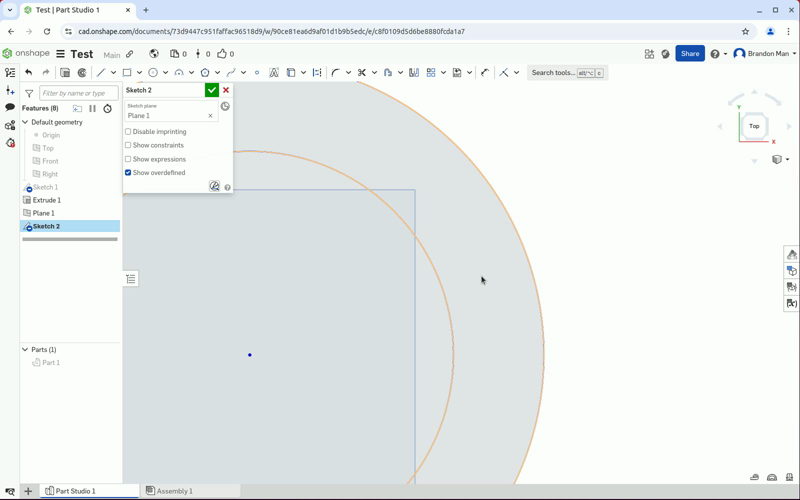
scroll(-6)
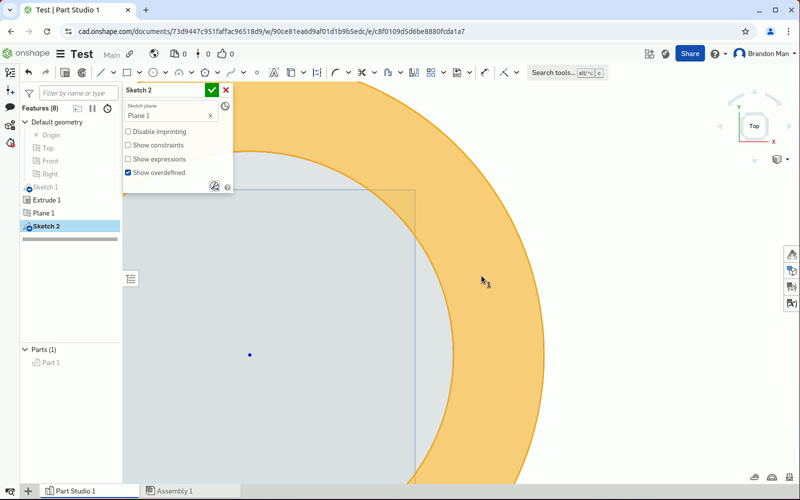
scroll(-6)
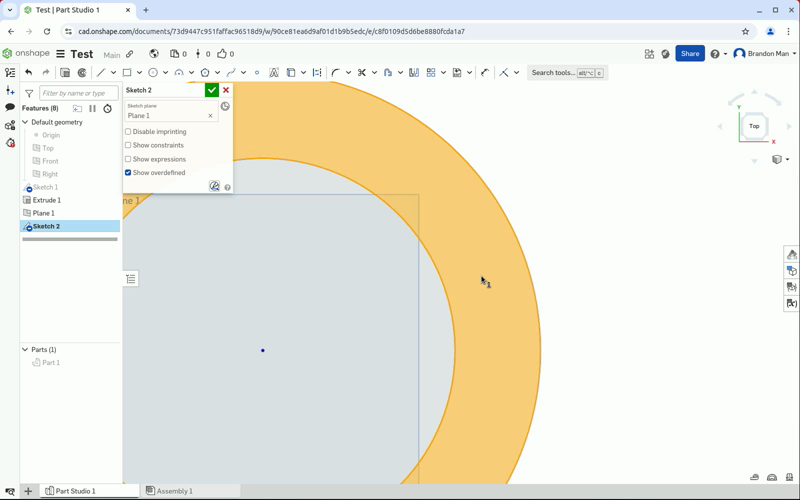
scroll(-6)
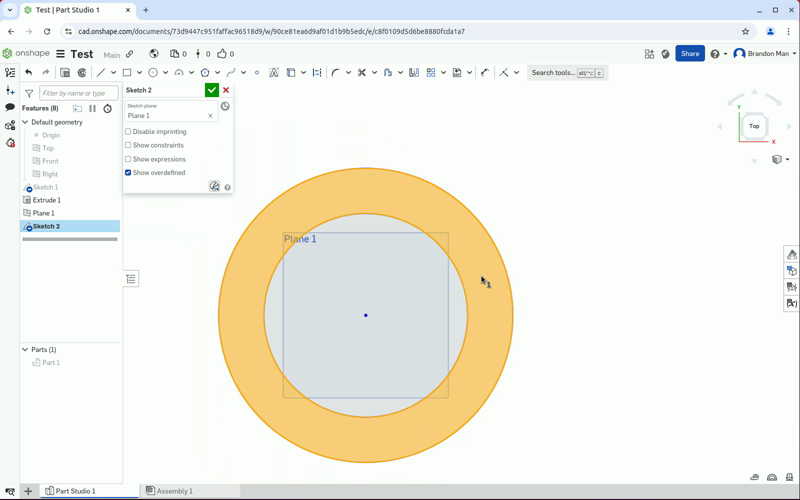
scroll(-6)
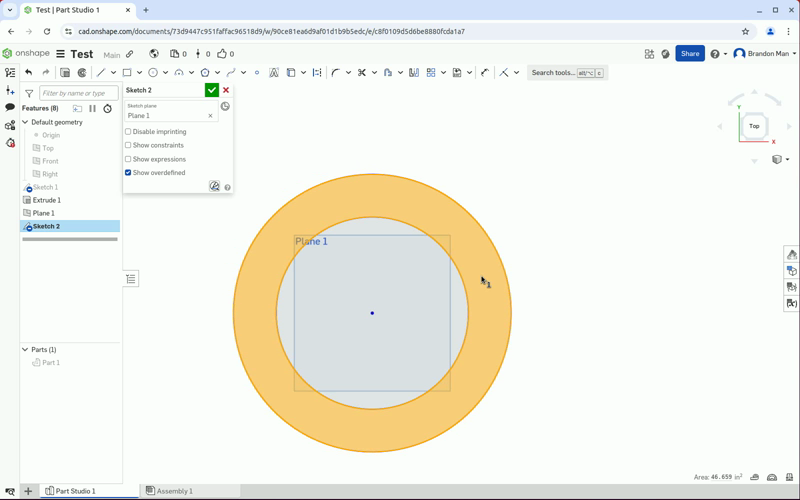
scroll(-6)
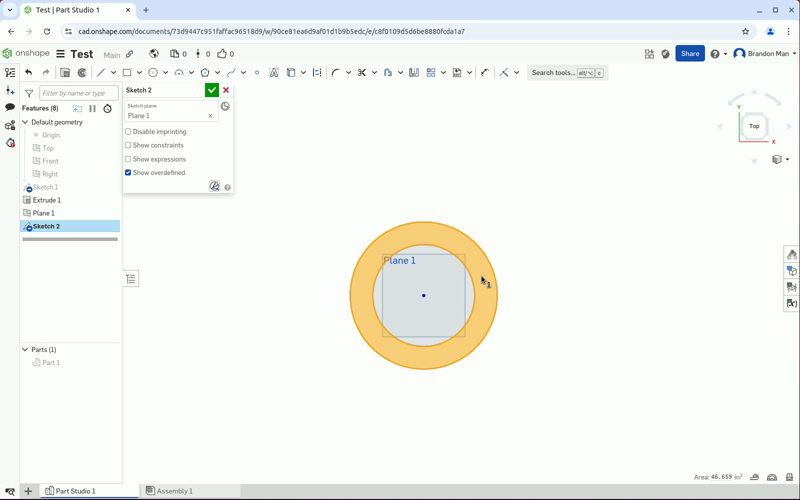
scroll(-6)
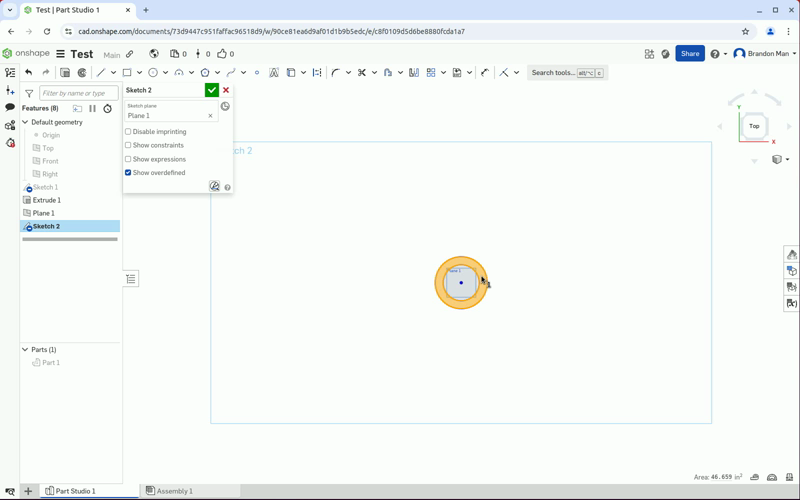
mouse_move(73, 352)
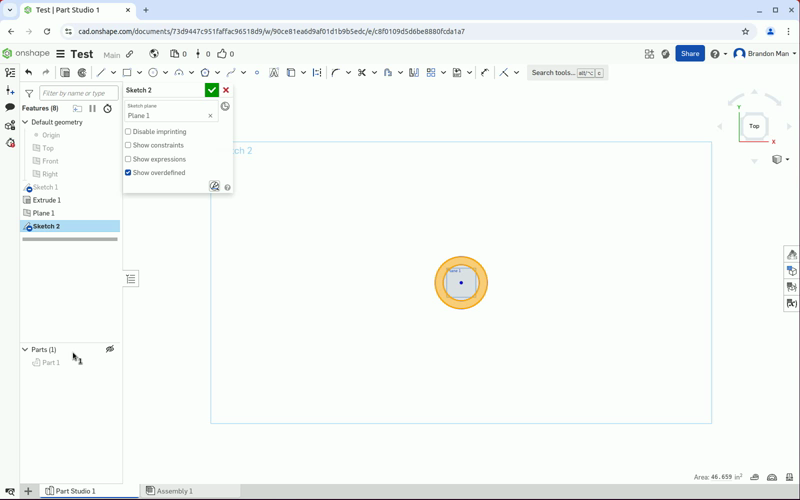
key(shift+y)
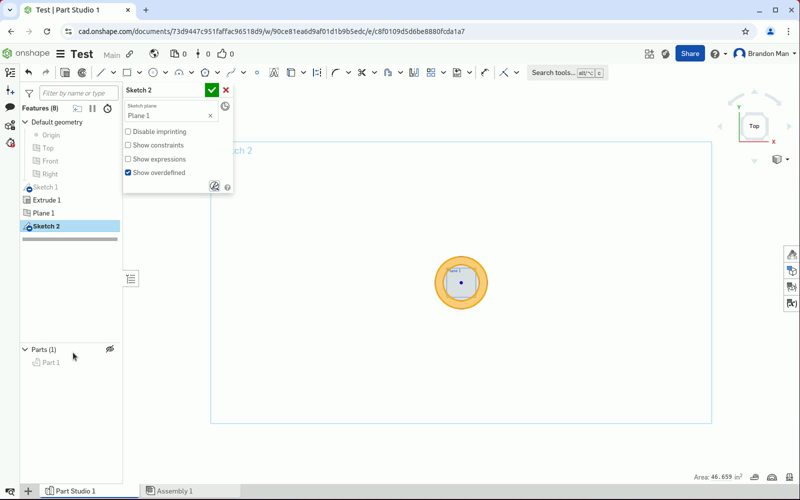
key(shift+e)
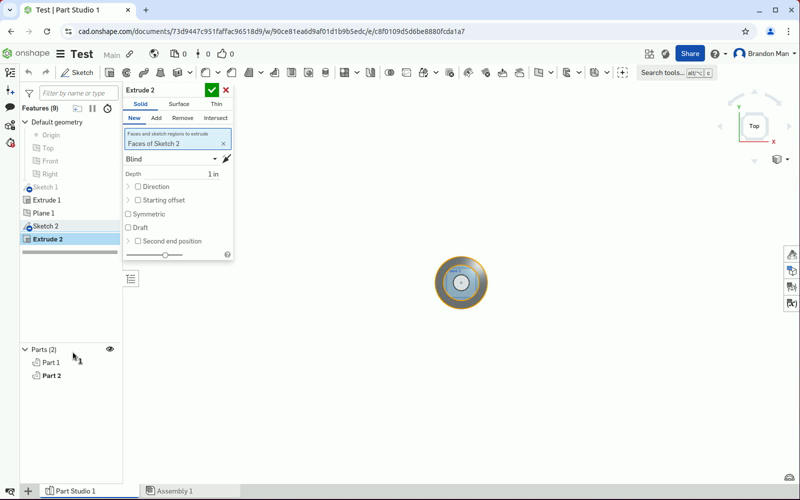
mouse_move(143, 106)
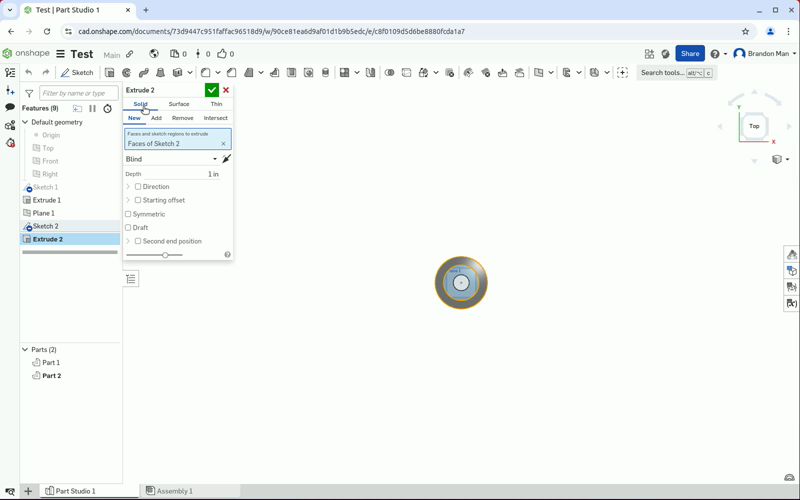
click(143, 106)
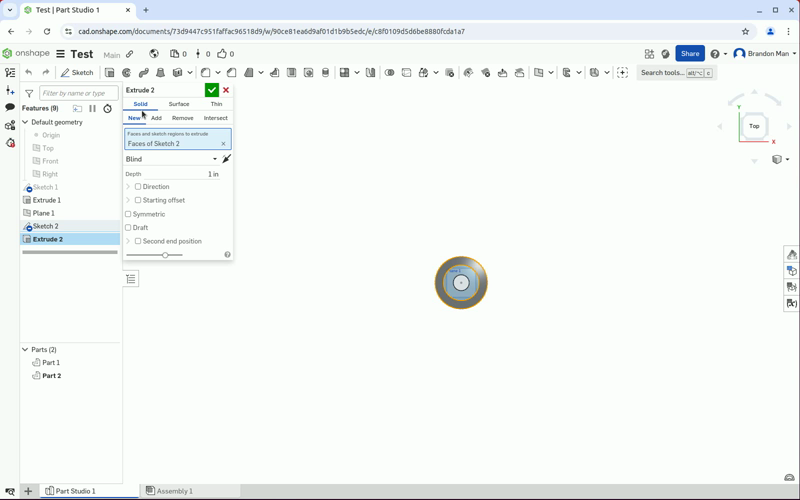
mouse_move(137, 120)
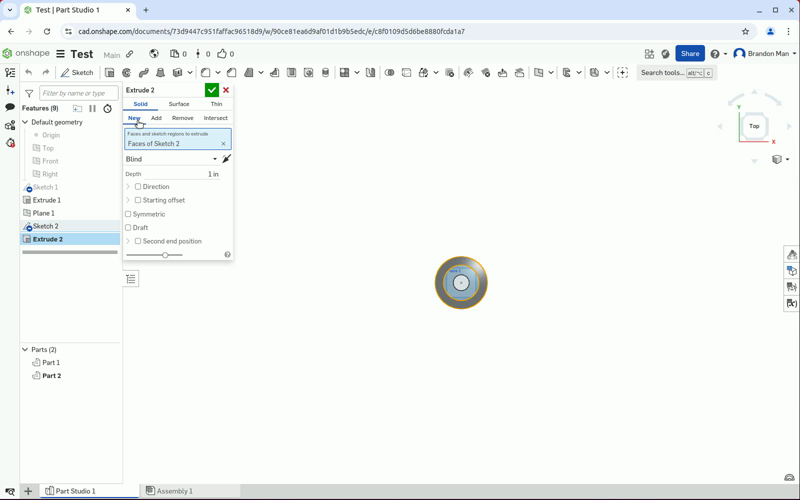
click(137, 120)
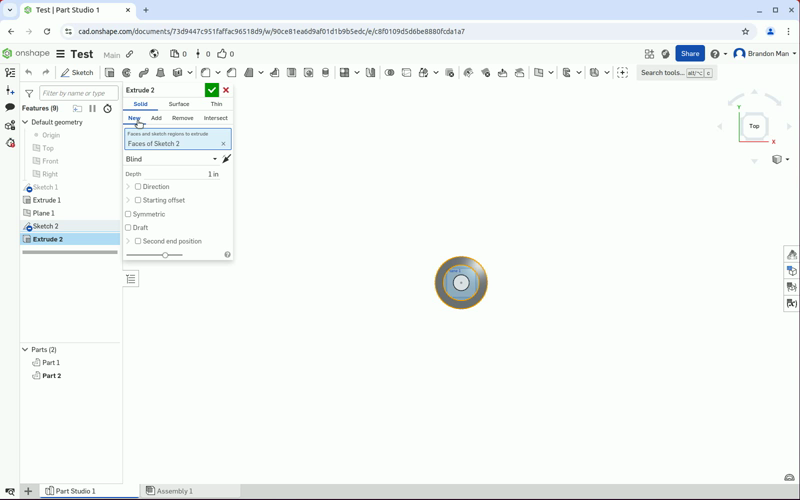
key(tab, 4)
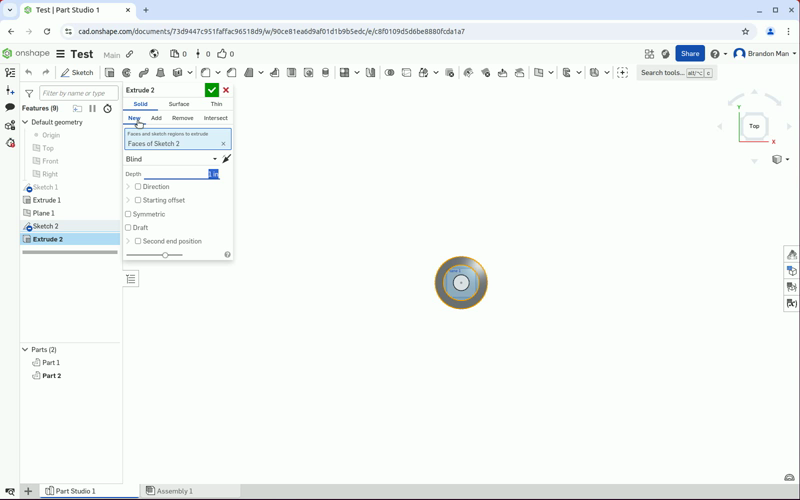
text(8.184)
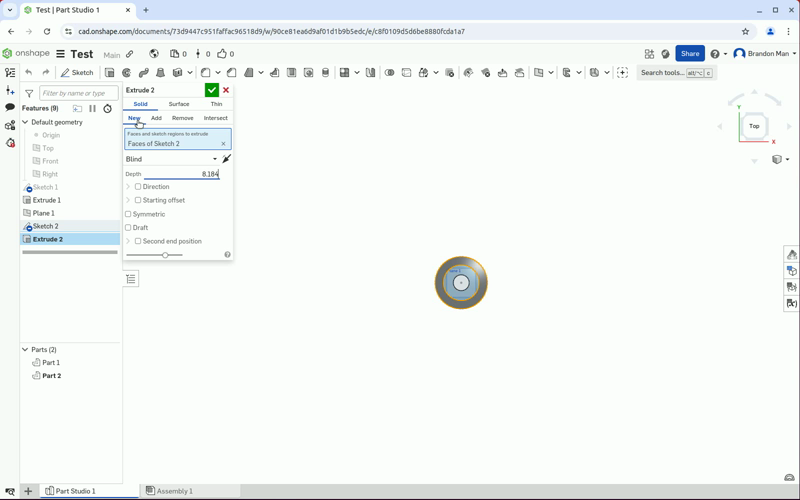
key(enter)
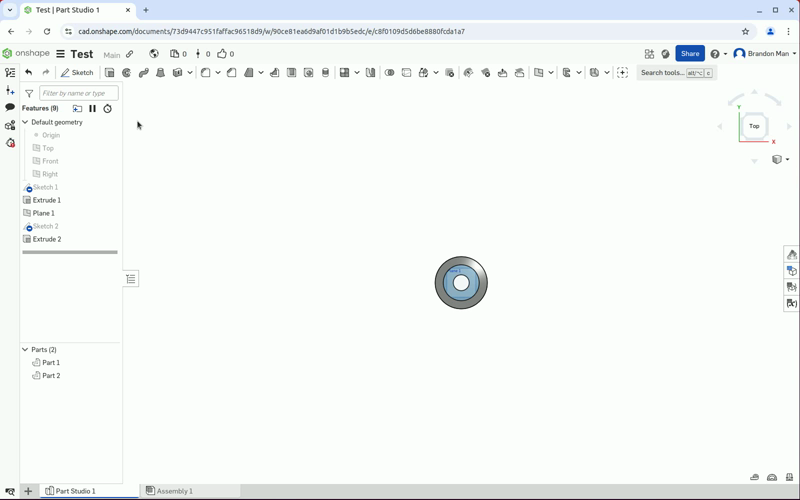
key(shift+h)
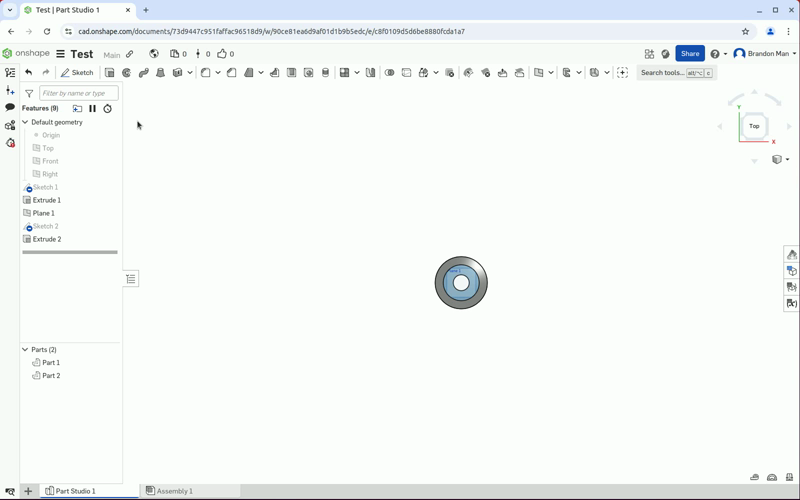
key(shift+h)
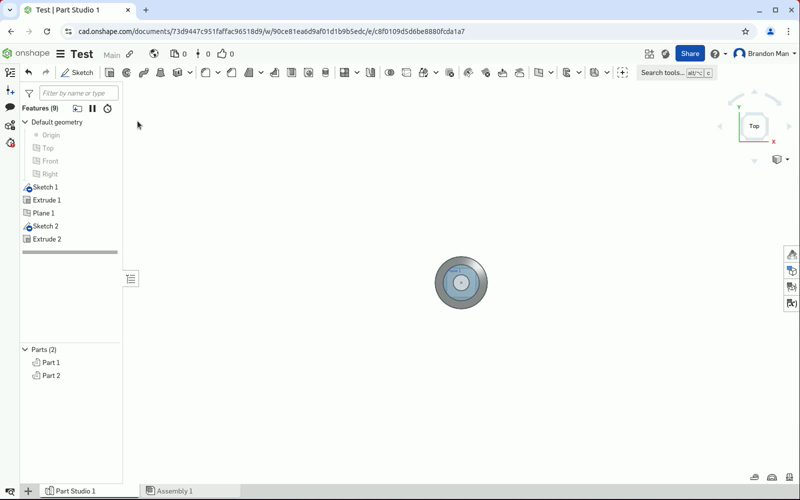
key(shift+7)
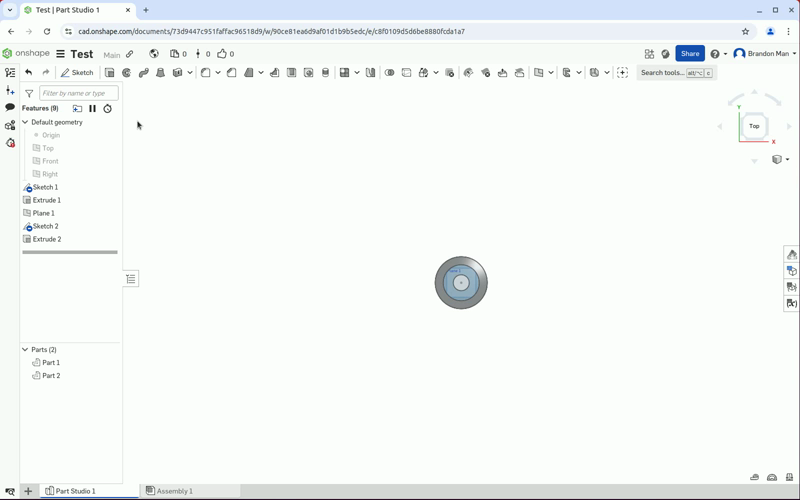
key(up, 3)
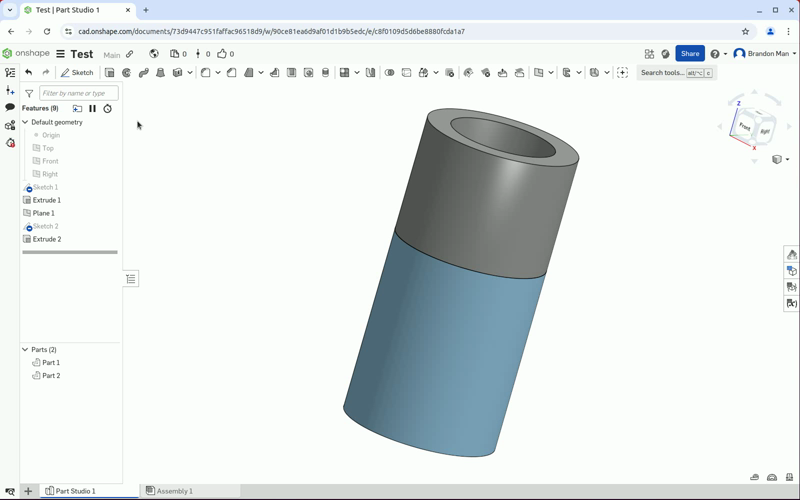
key(left, 3)
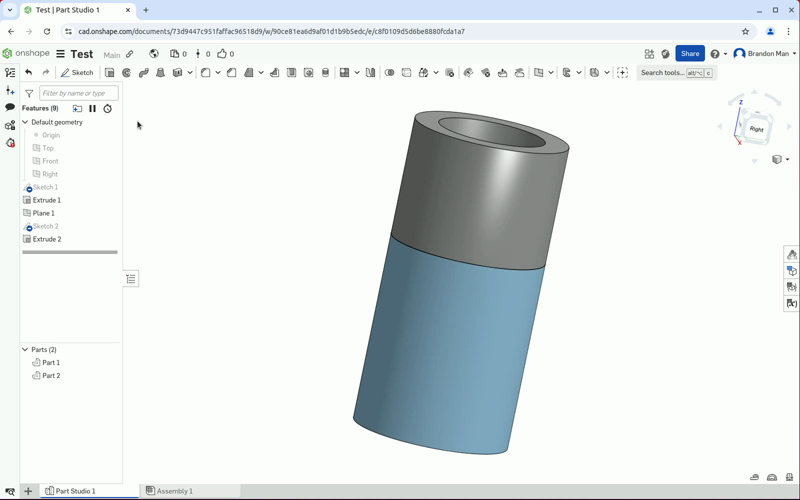
key(right, 3)
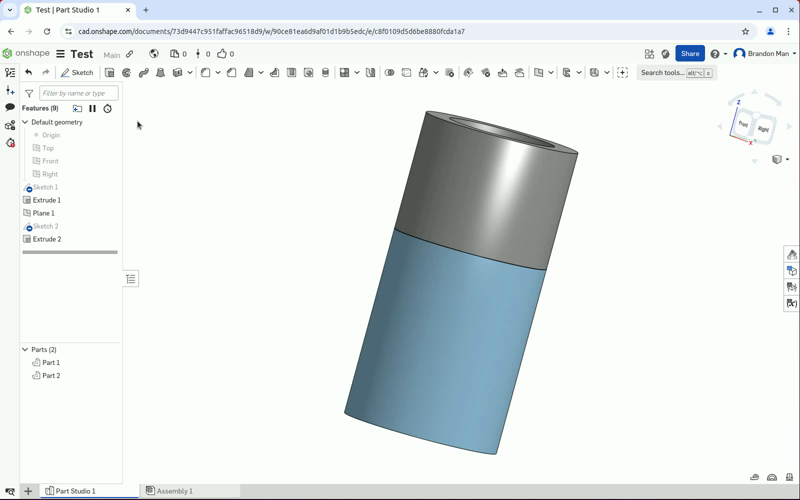
key(down, 3)
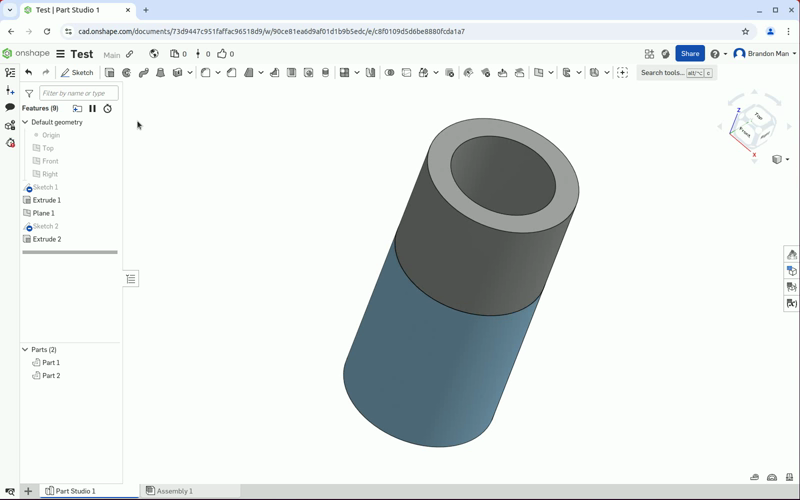
mouse_move(73, 189)
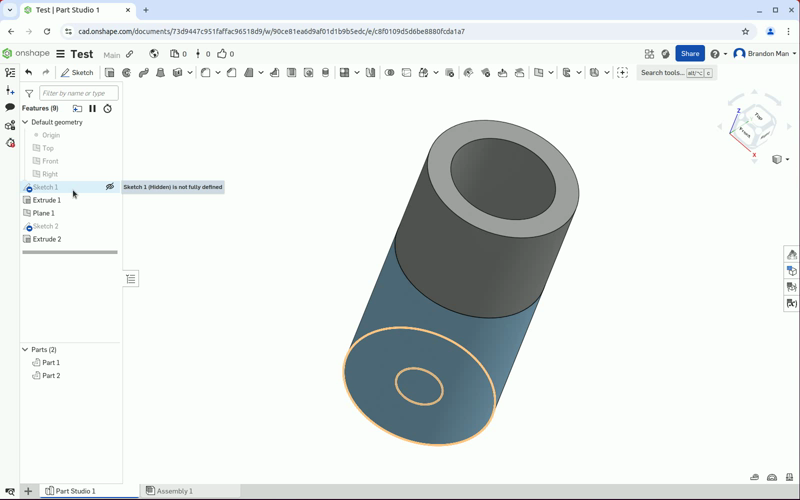
click(73, 189)